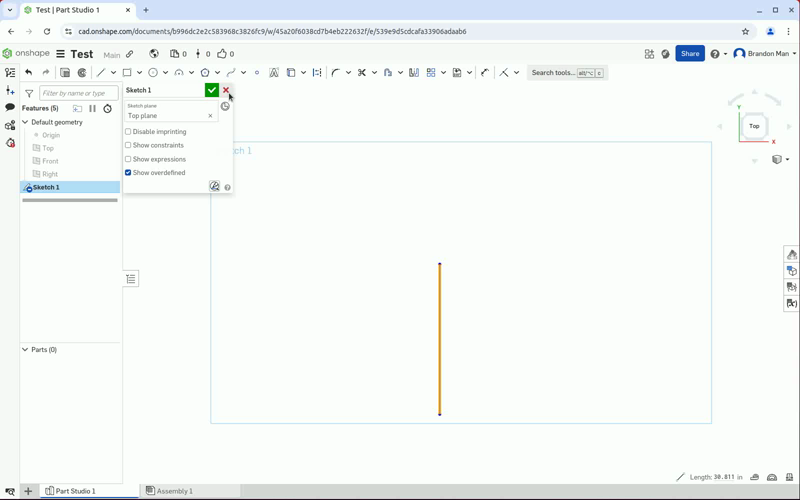
key(shift+h)
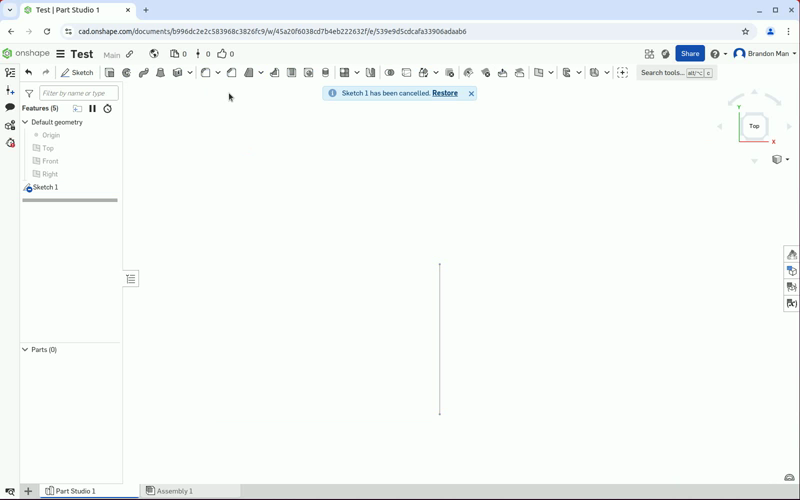
key(shift+s)
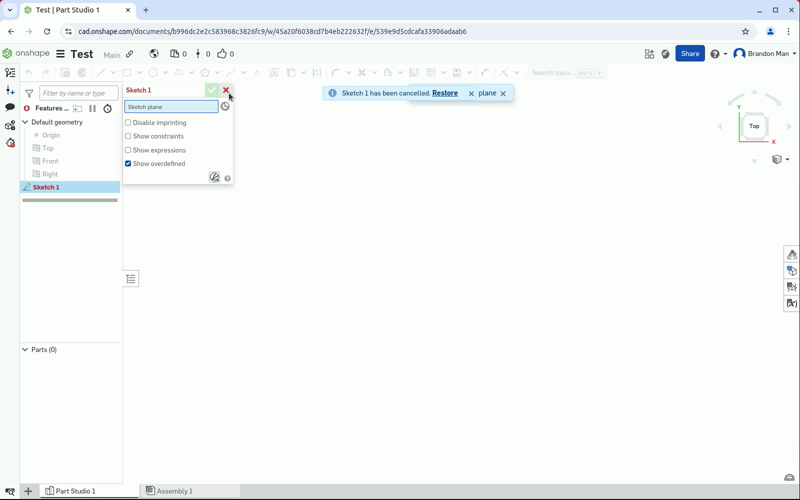
mouse_move(73, 150)
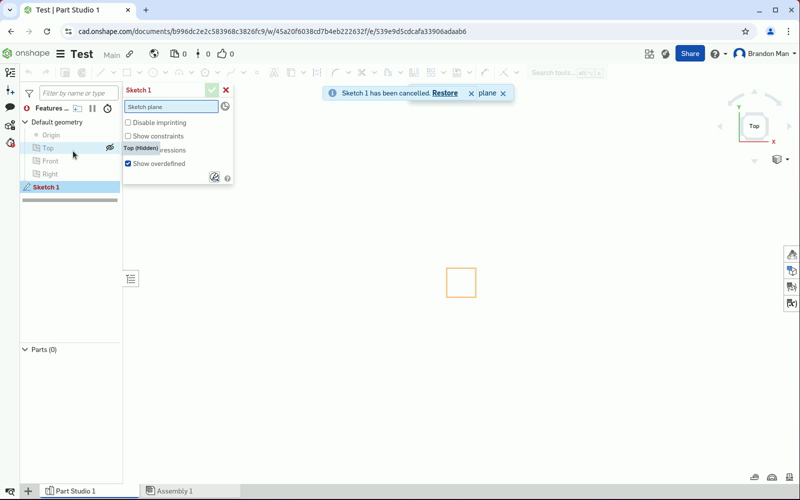
click(73, 150)
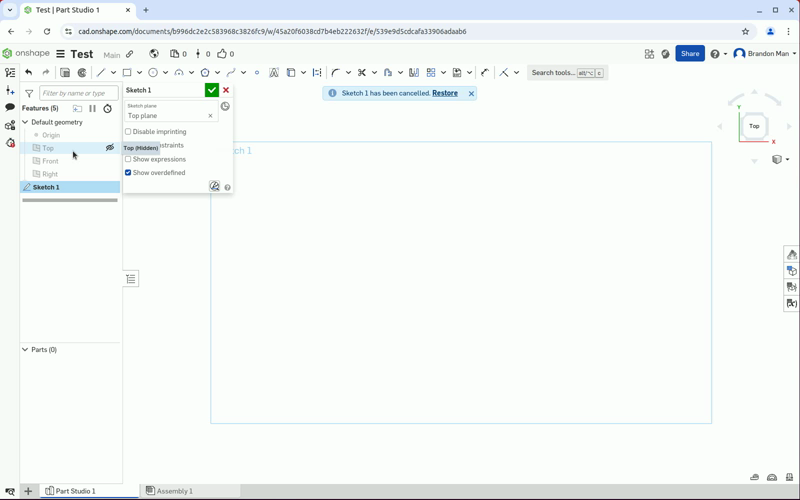
mouse_move(73, 352)
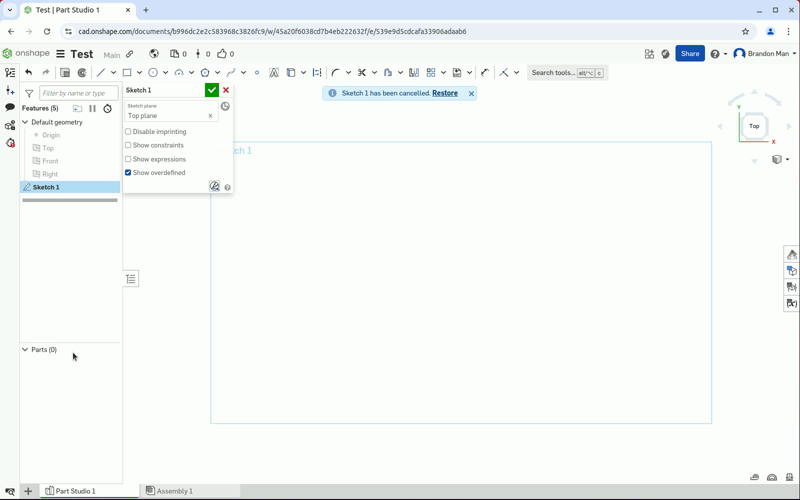
key(y)
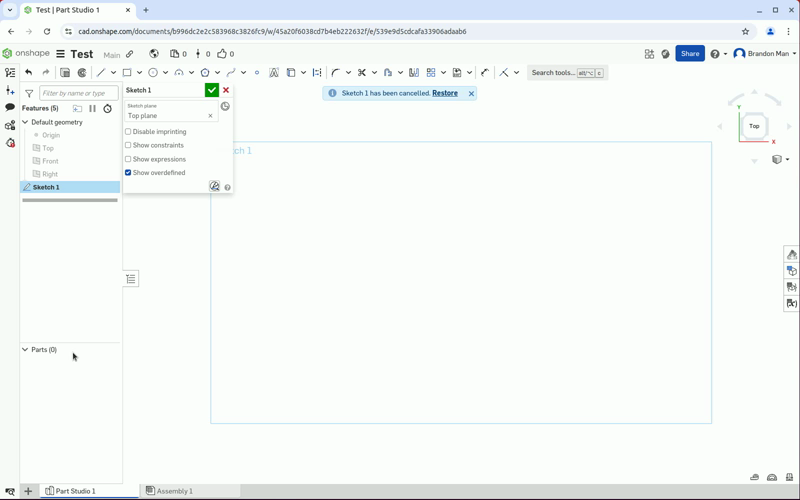
key(l)
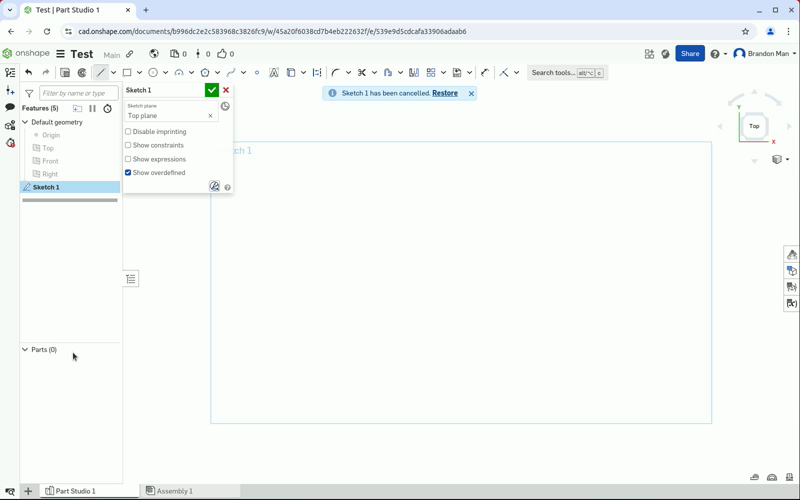
key_down(shift)
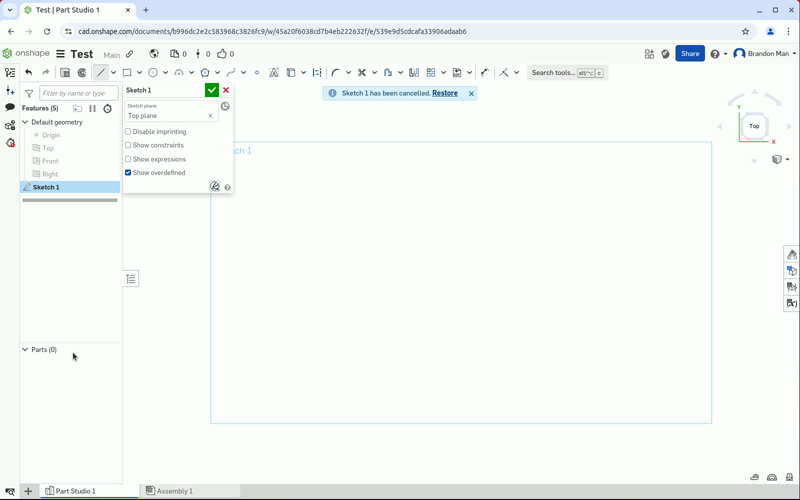
mouse_move(441, 297)
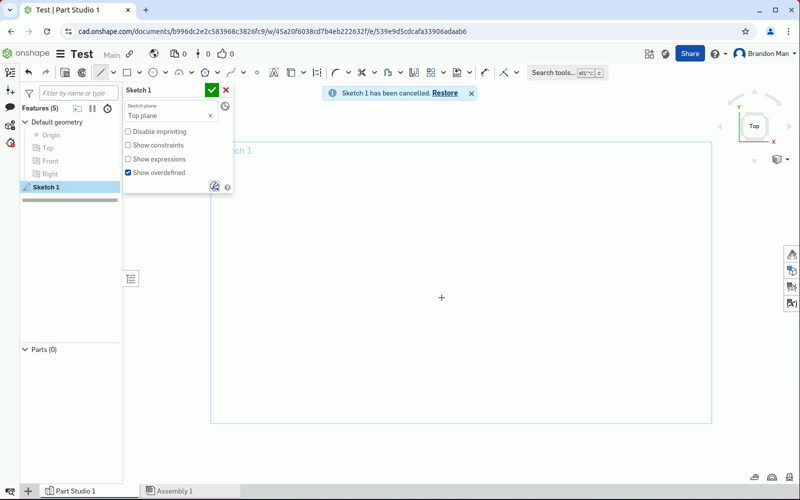
click(441, 297)
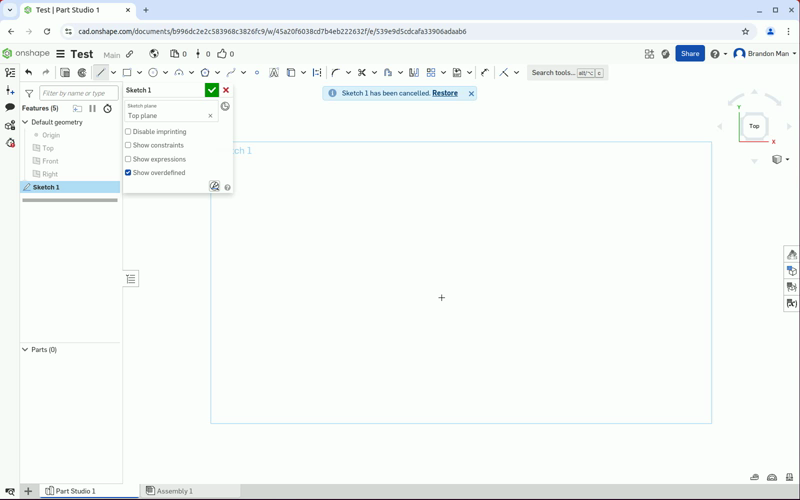
key_up(shift)
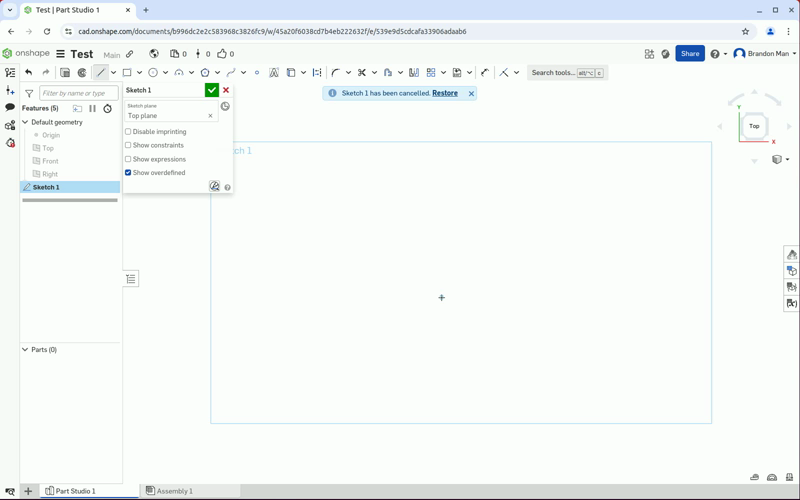
key_down(shift)
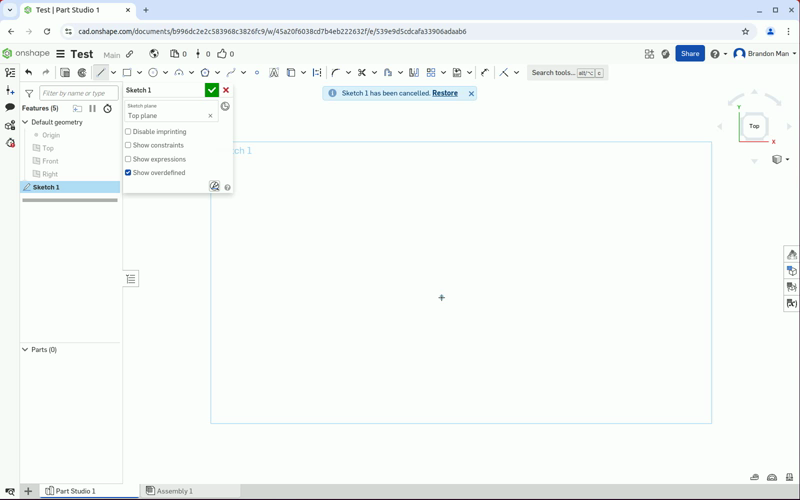
mouse_move(471, 297)
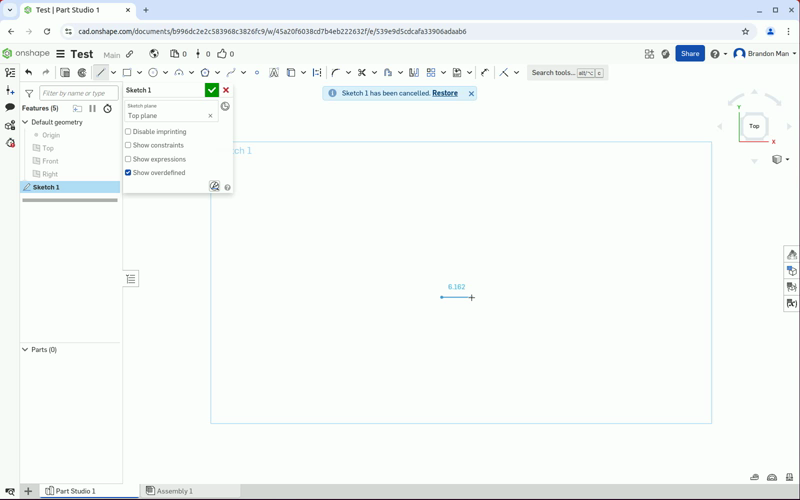
mouse_move(479, 297)
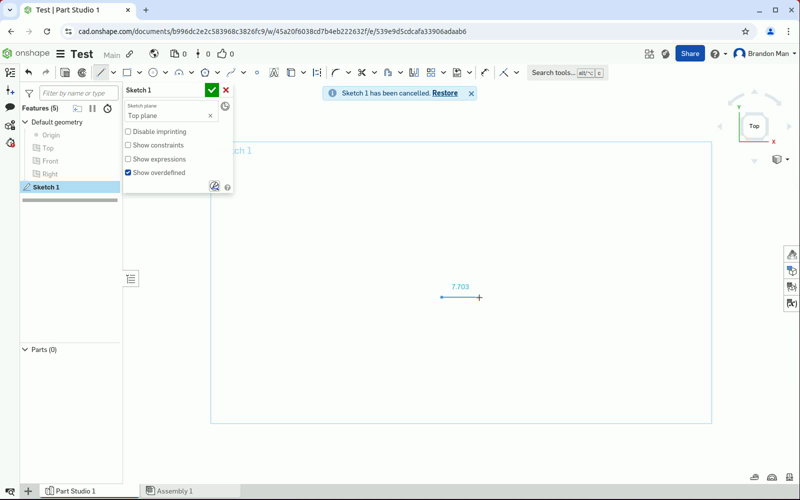
click(479, 297)
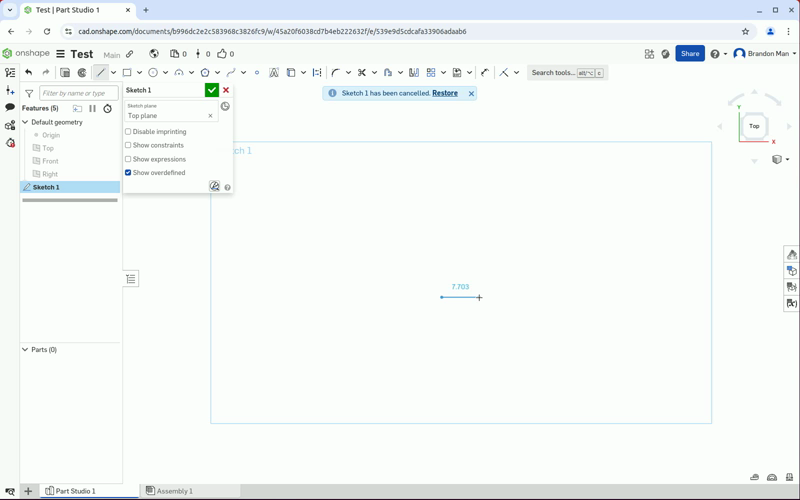
key_up(shift)
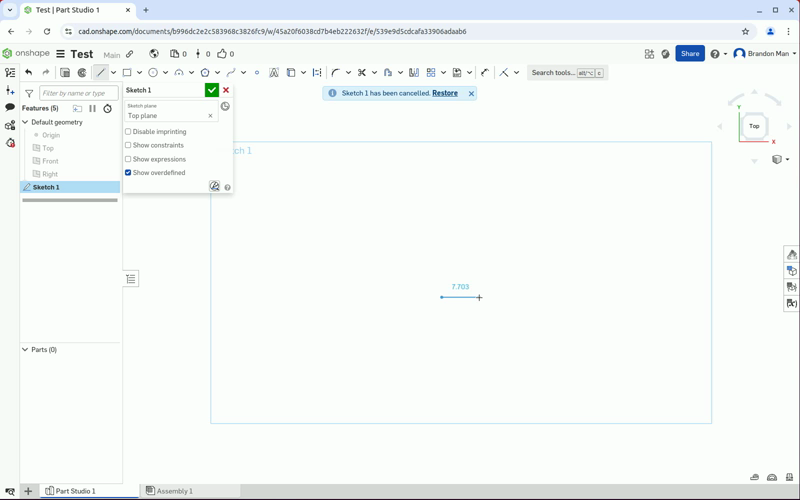
key_down(shift)
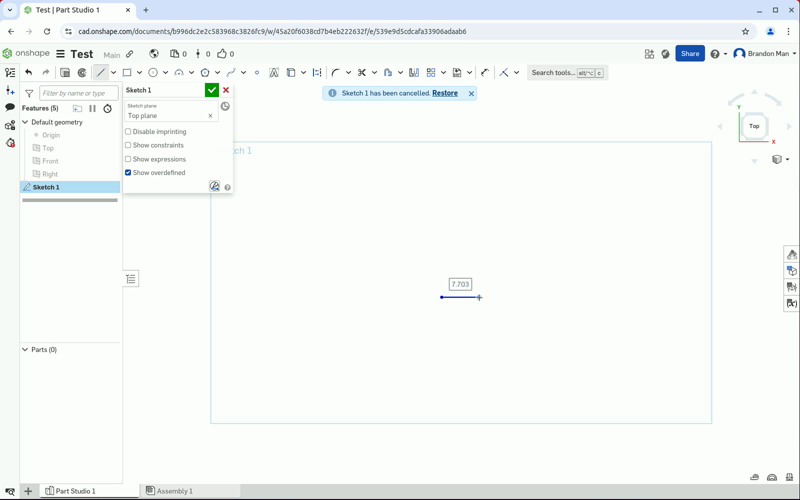
mouse_move(509, 297)
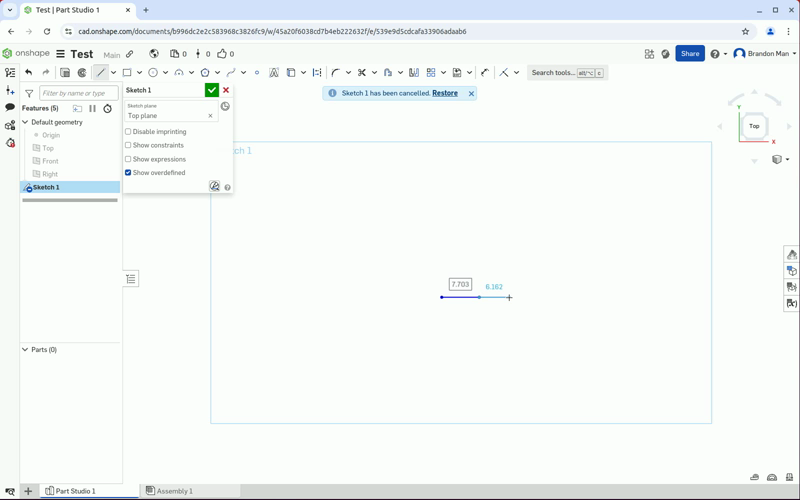
mouse_move(479, 262)
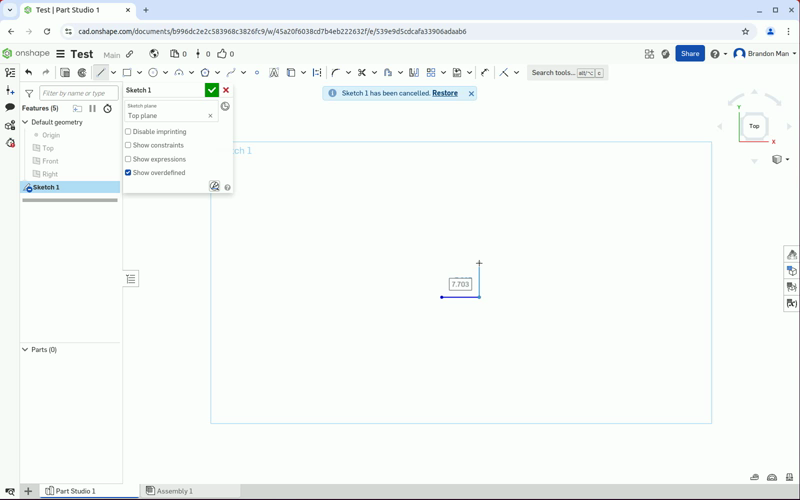
click(479, 262)
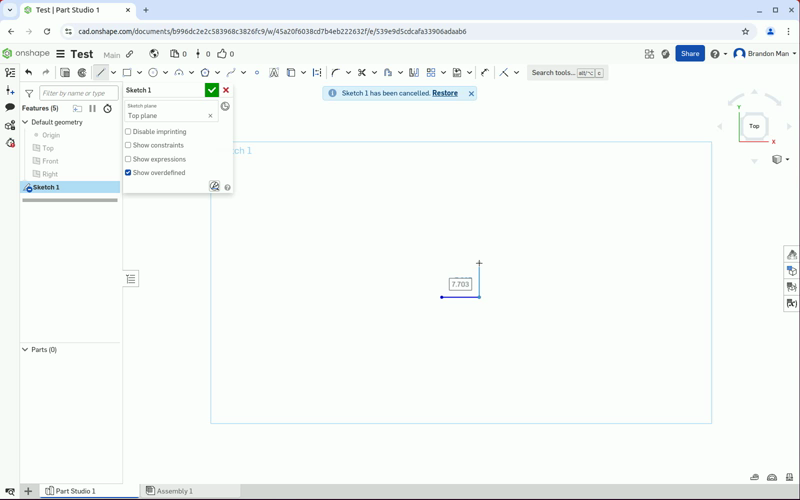
key_up(shift)
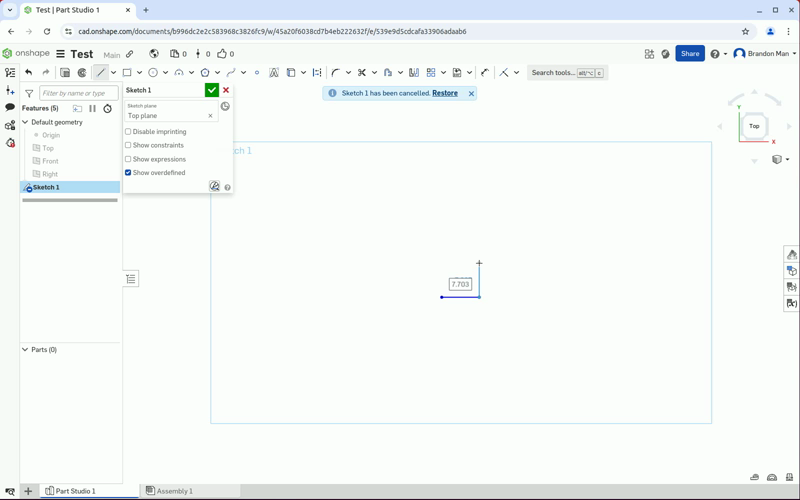
key_down(shift)
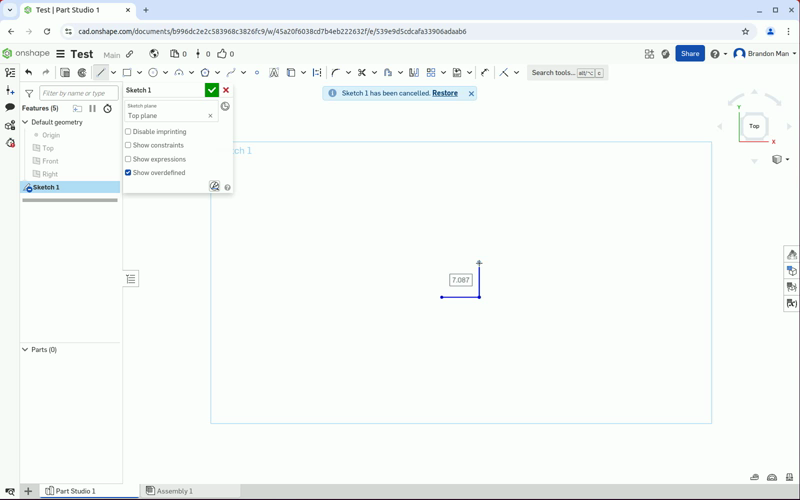
mouse_move(509, 262)
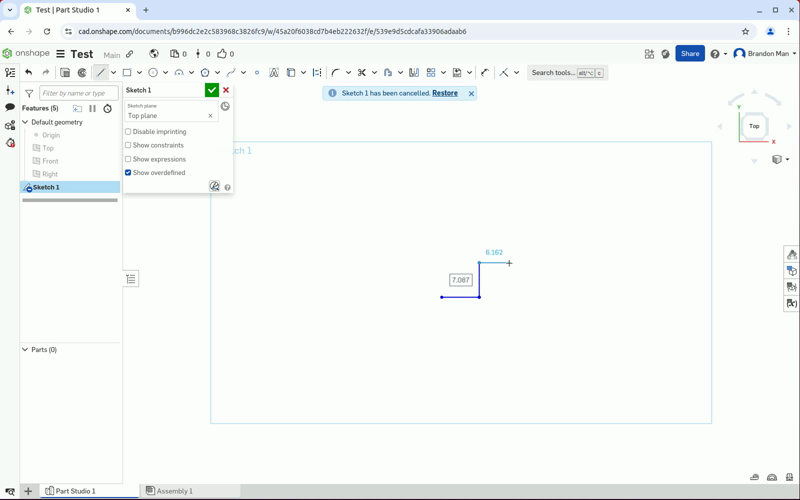
mouse_move(441, 262)
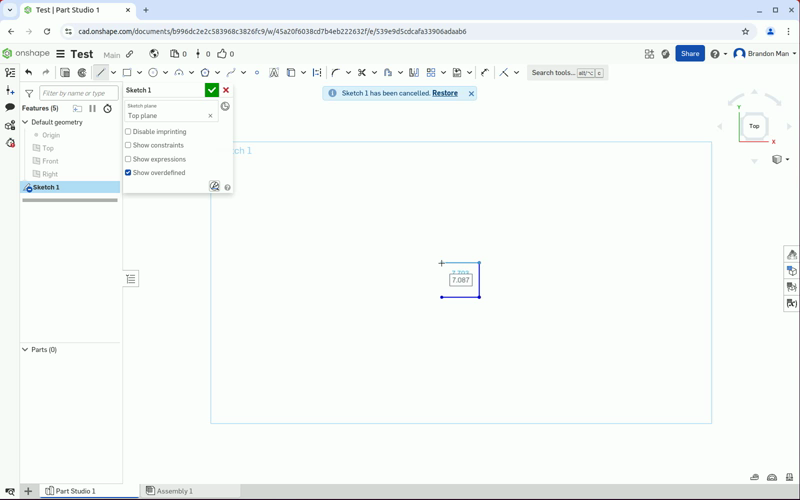
click(441, 262)
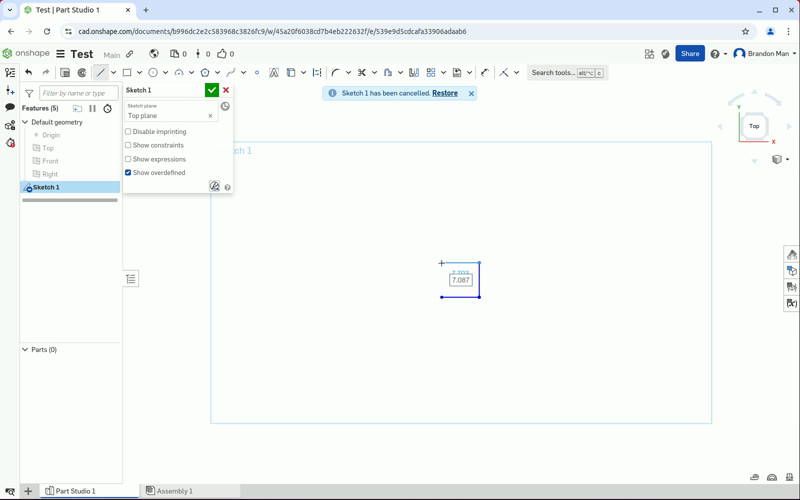
key_up(shift)
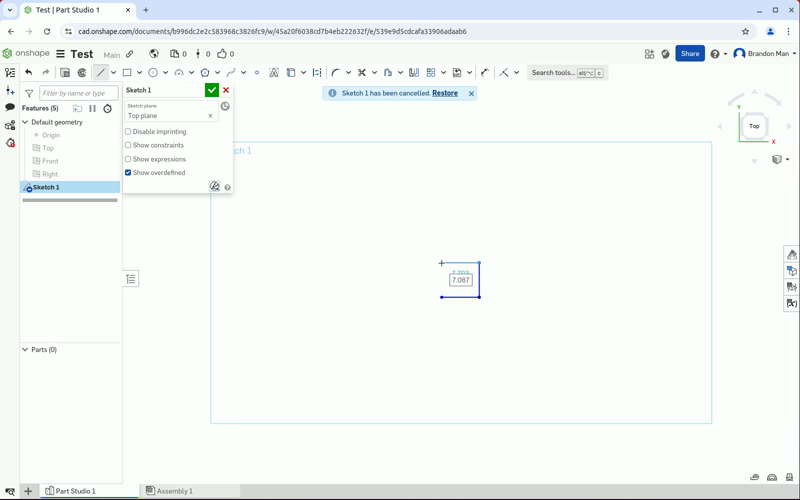
mouse_move(471, 262)
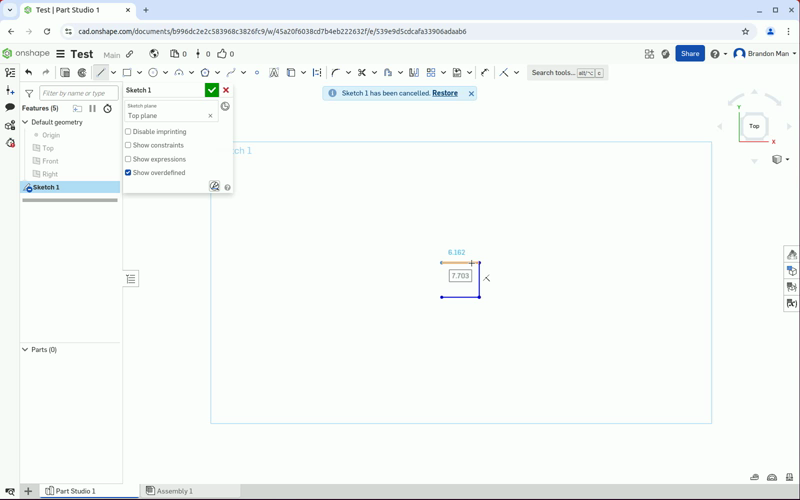
key_down(shift)
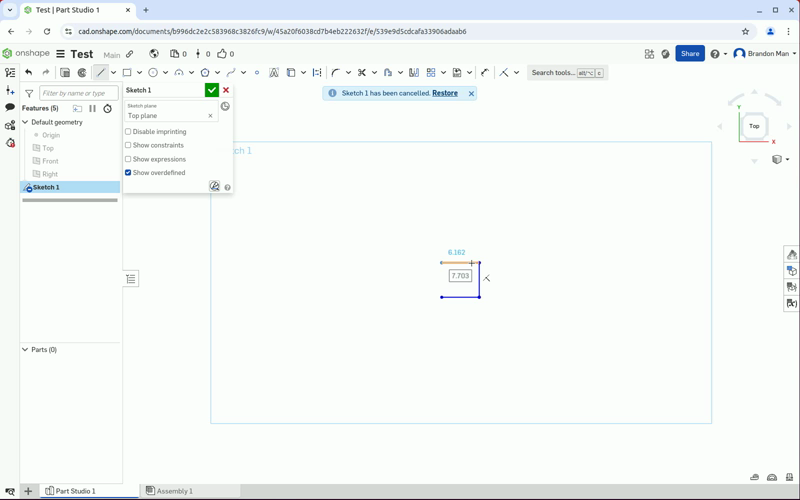
mouse_move(441, 297)
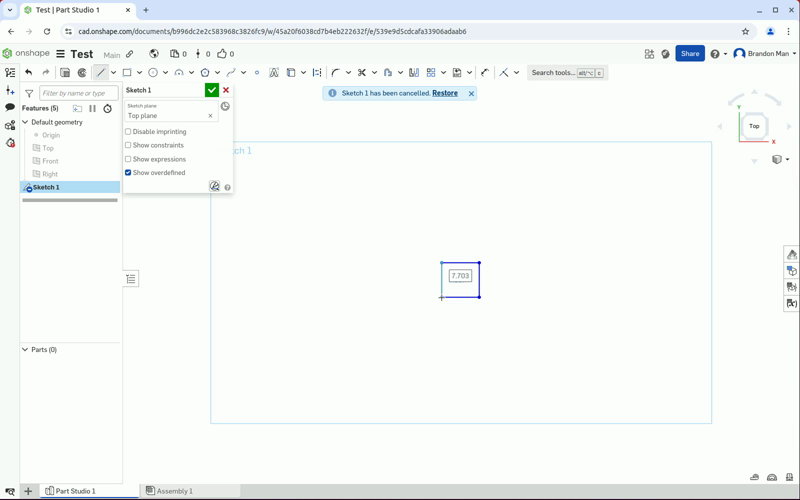
key_up(shift)
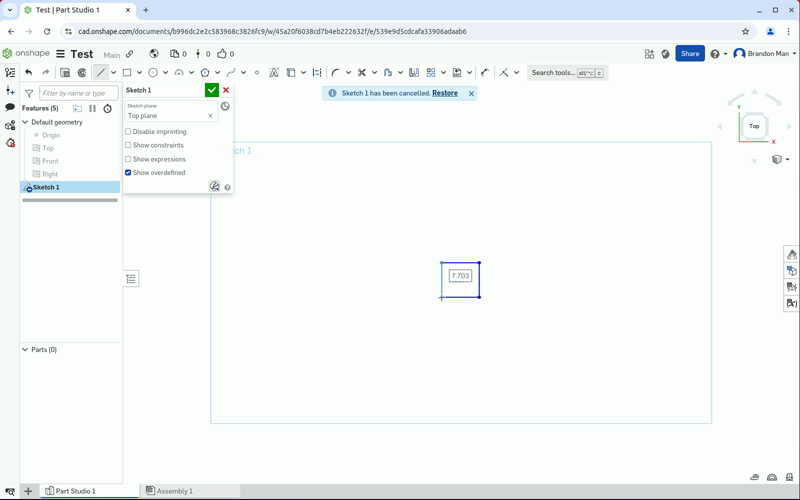
click(441, 297)
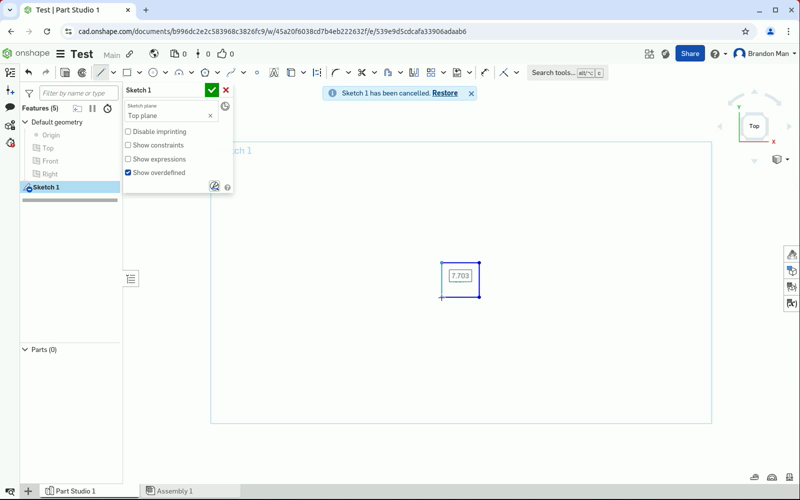
key(esc)
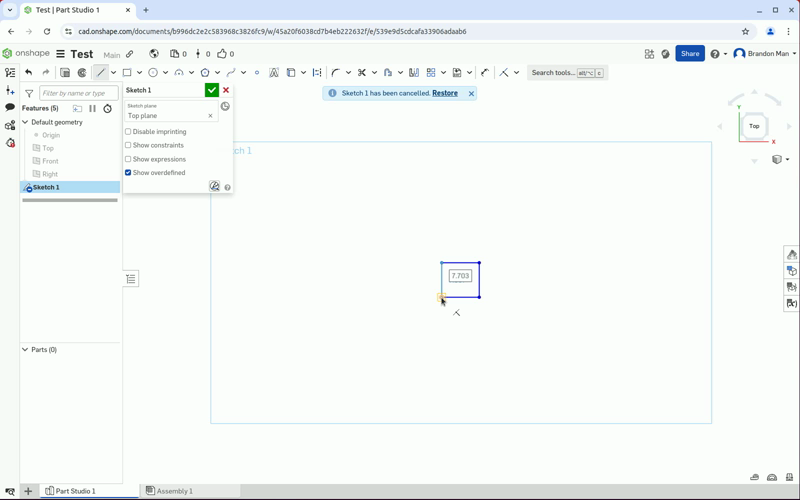
mouse_move(475, 283)
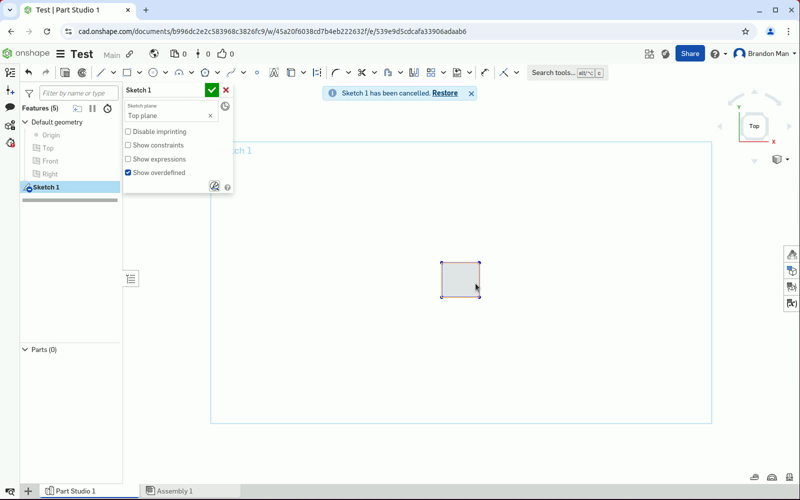
scroll(6)
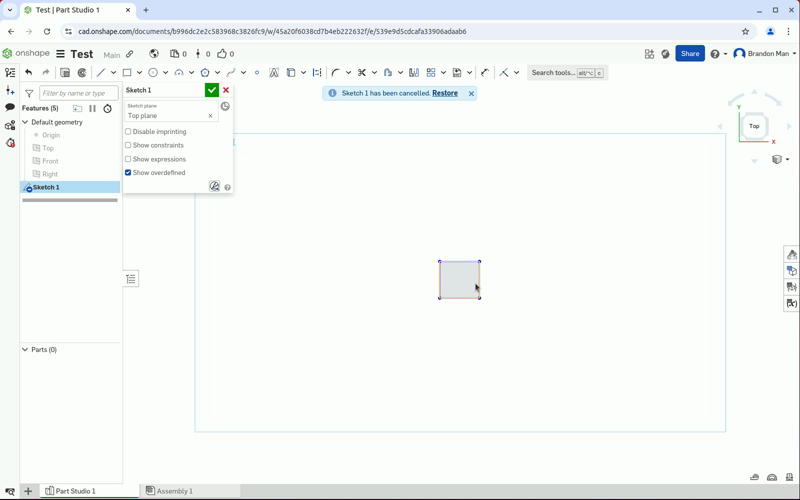
scroll(6)
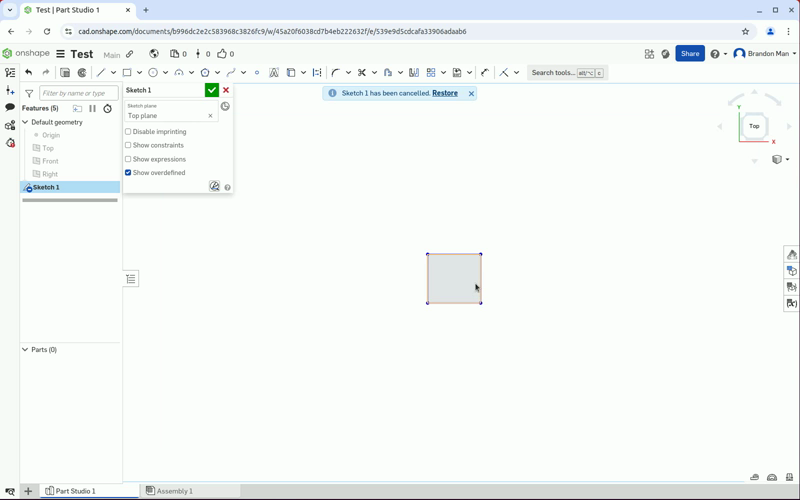
scroll(6)
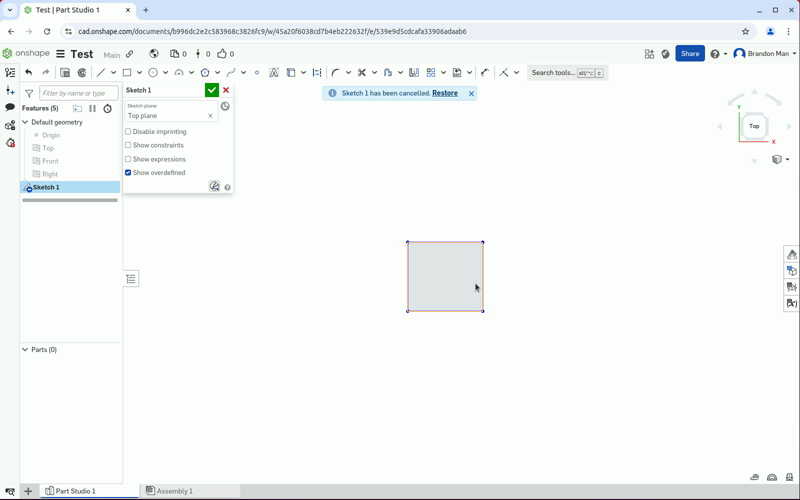
scroll(6)
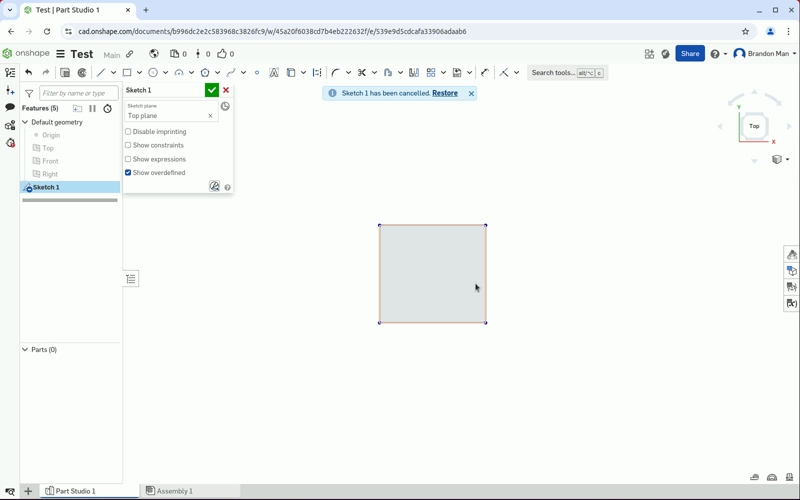
scroll(6)
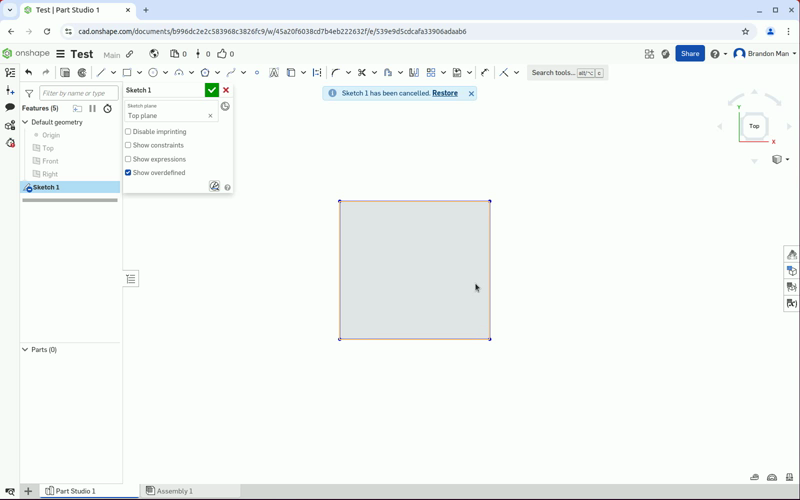
scroll(6)
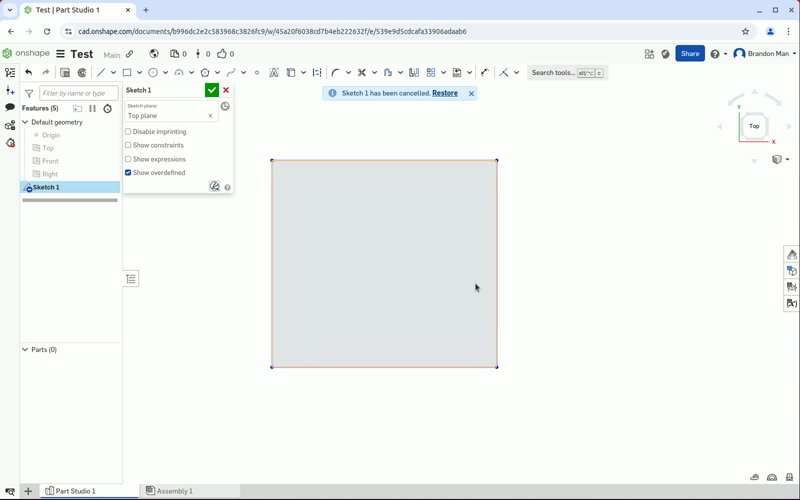
scroll(6)
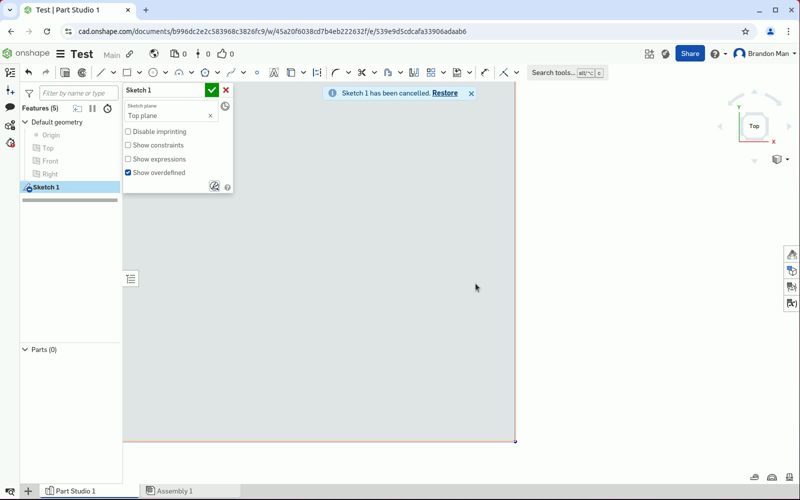
click(475, 283)
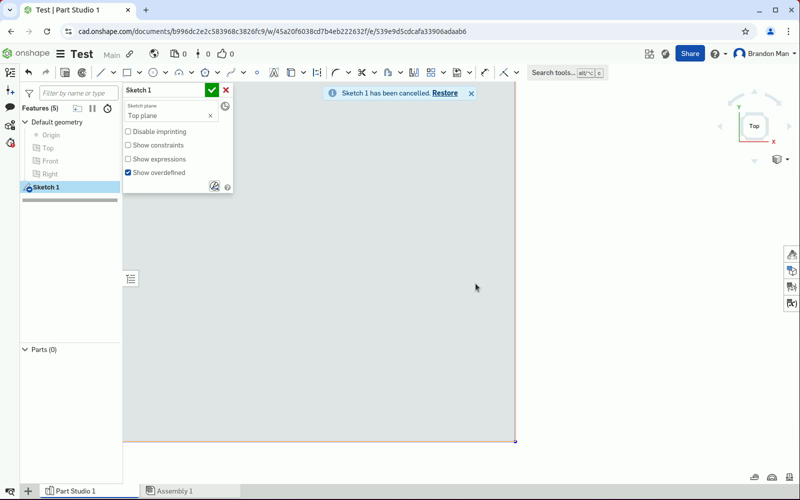
scroll(-6)
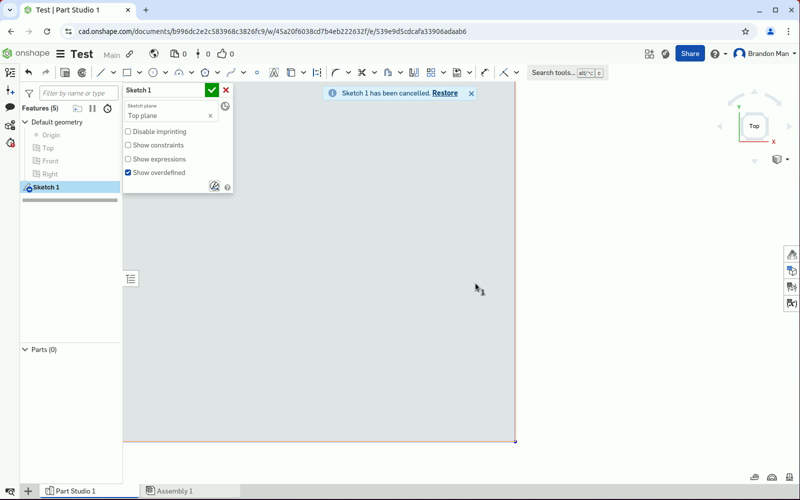
scroll(-6)
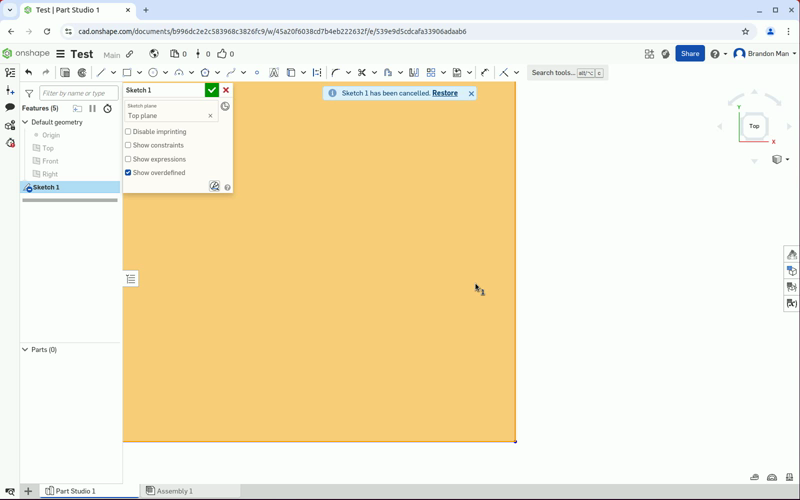
scroll(-6)
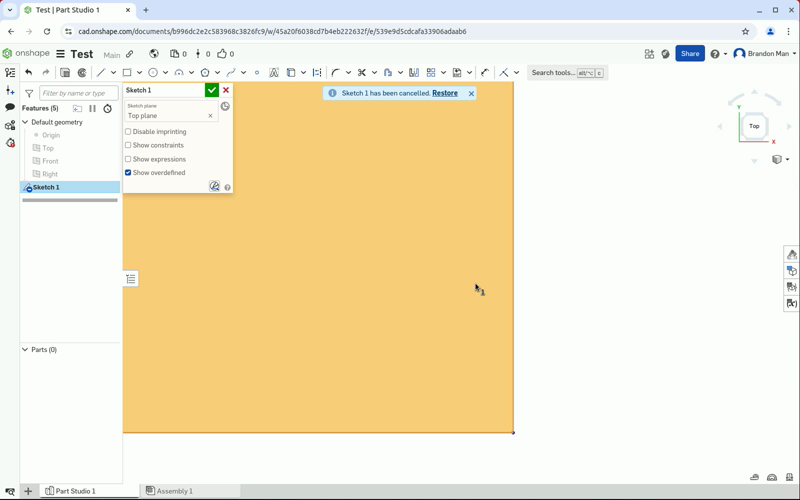
scroll(-6)
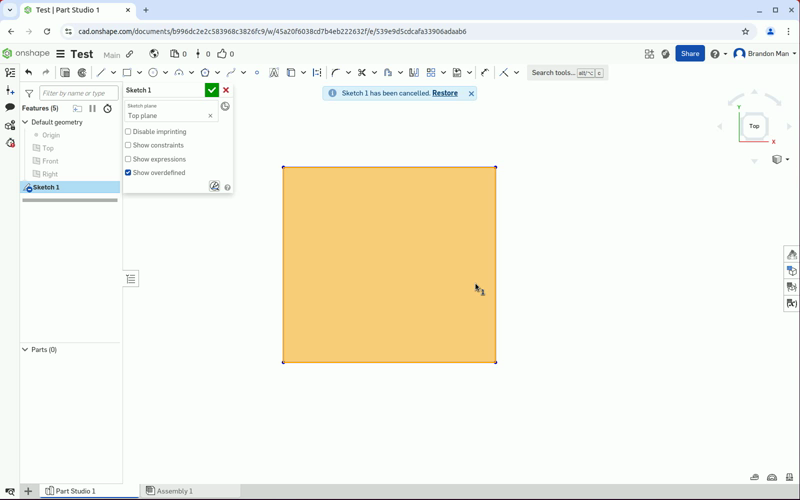
scroll(-6)
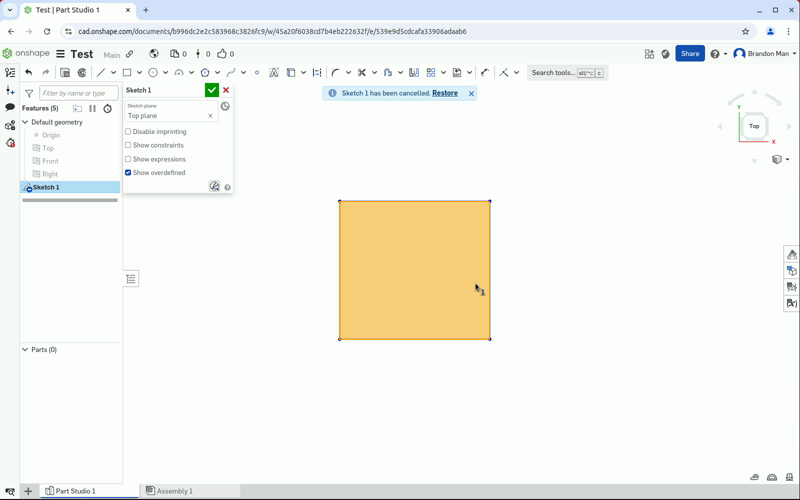
scroll(-6)
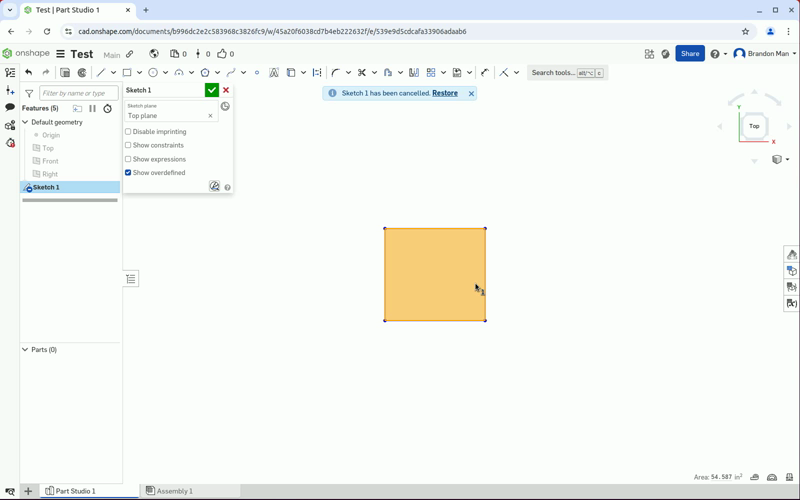
scroll(-6)
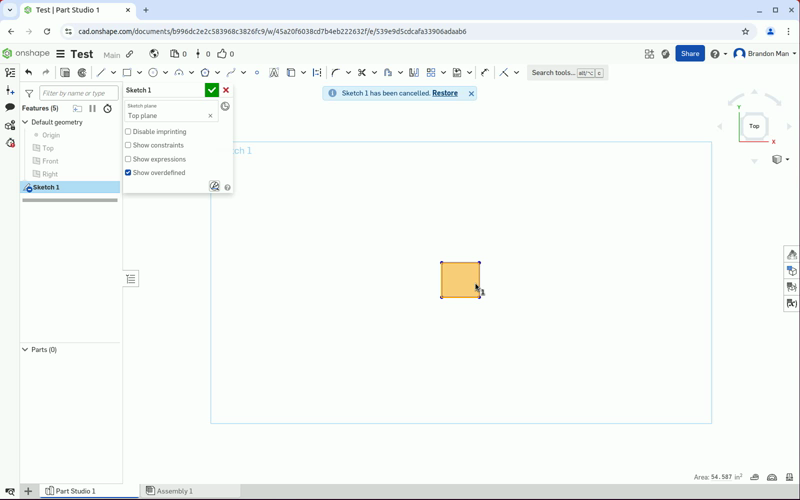
mouse_move(73, 352)
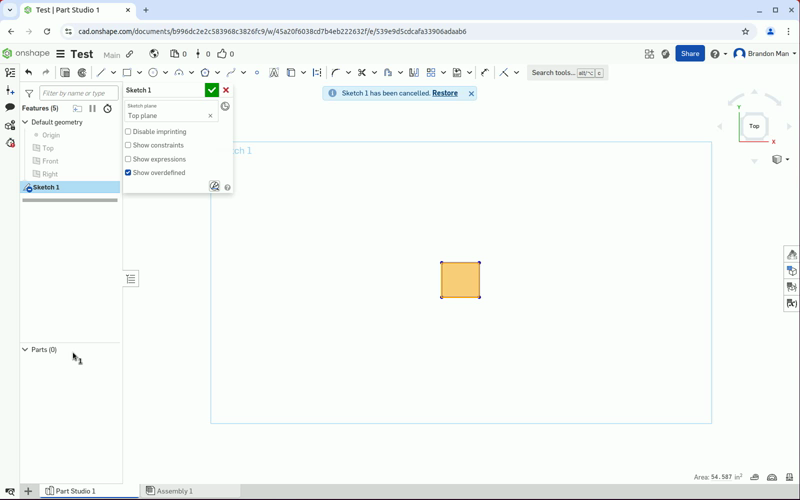
key(shift+y)
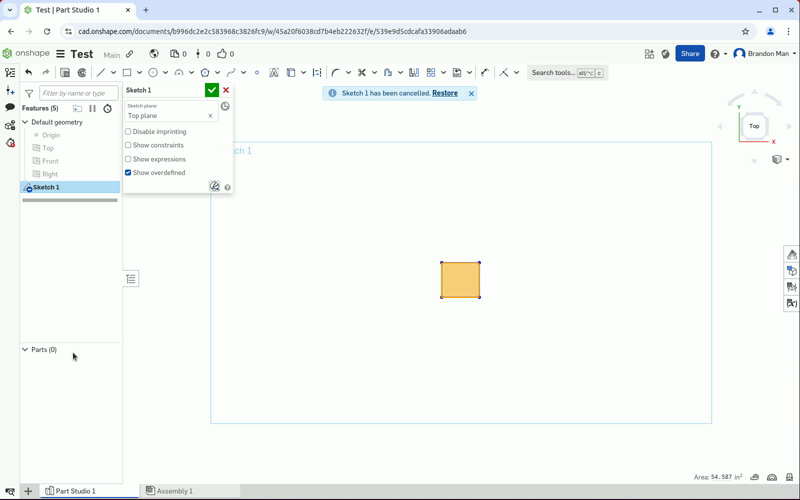
key(shift+e)
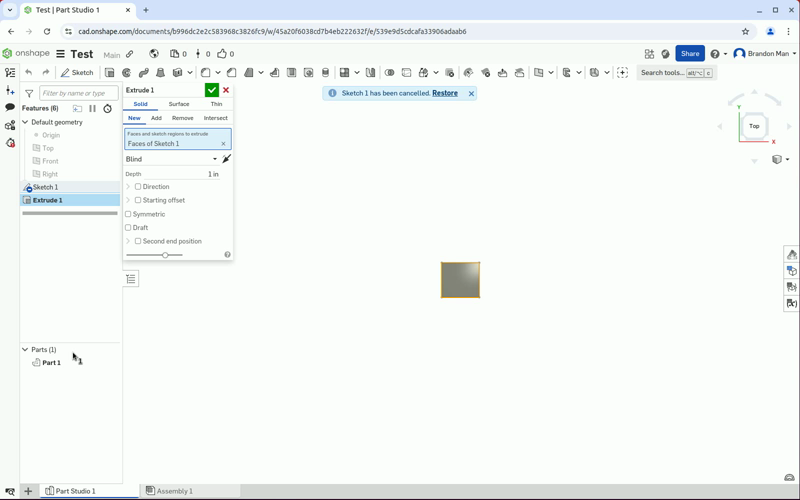
mouse_move(143, 106)
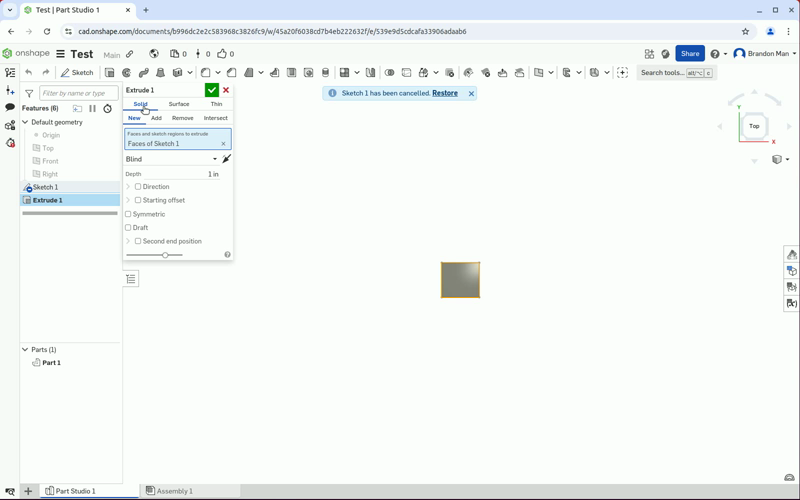
click(143, 106)
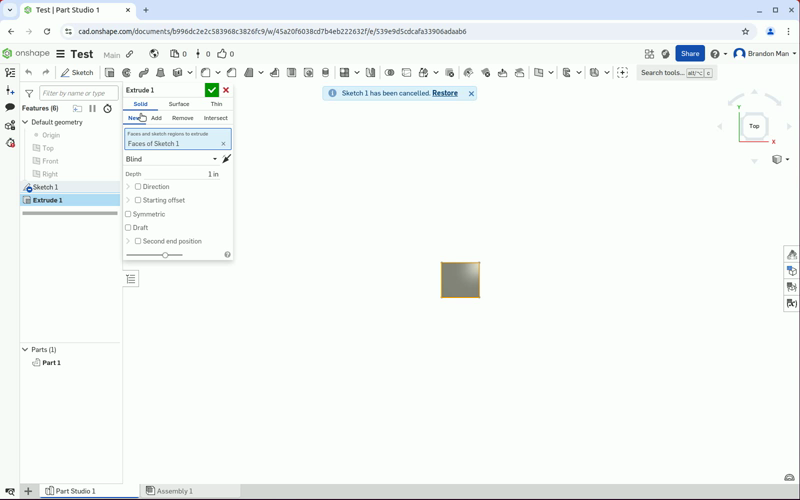
mouse_move(137, 120)
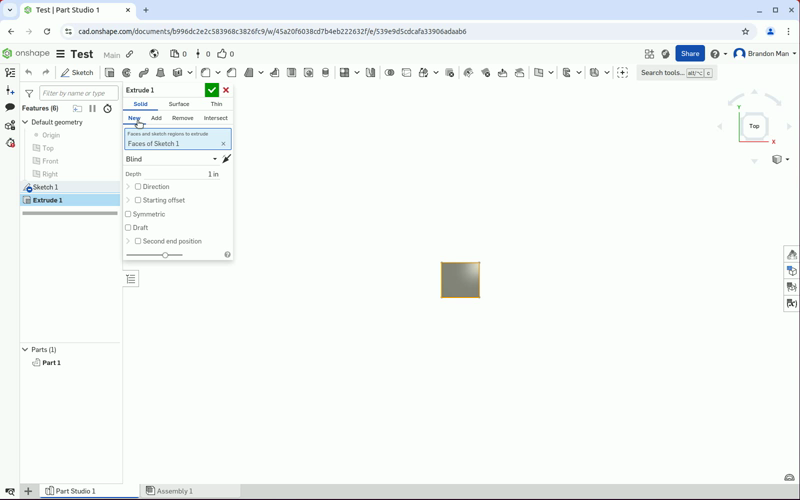
click(137, 120)
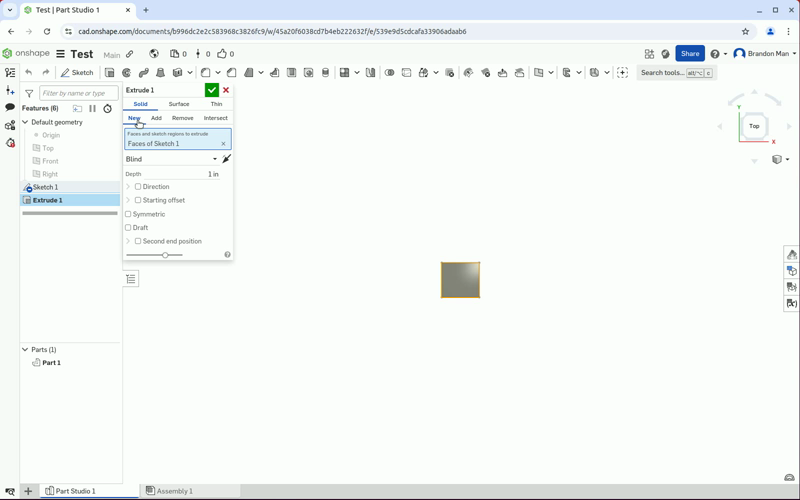
key(tab, 4)
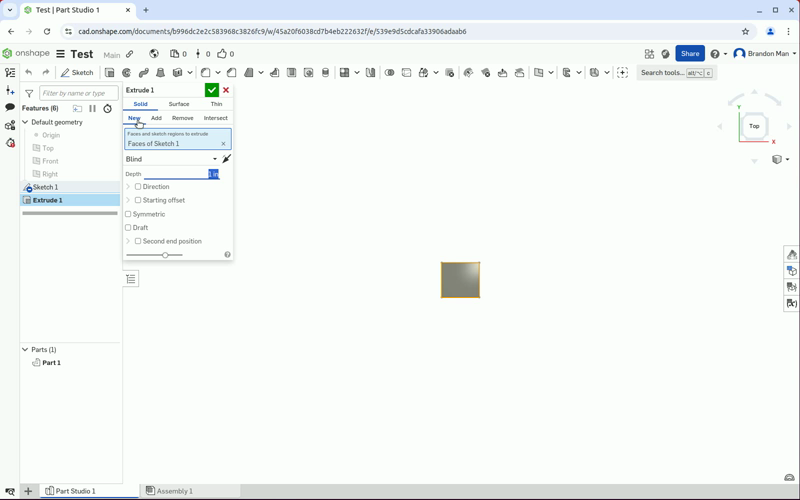
text(23.108)
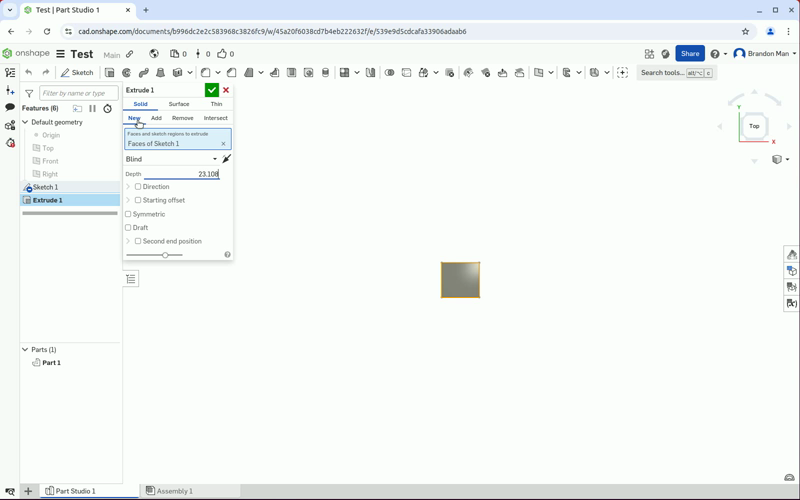
key(enter)
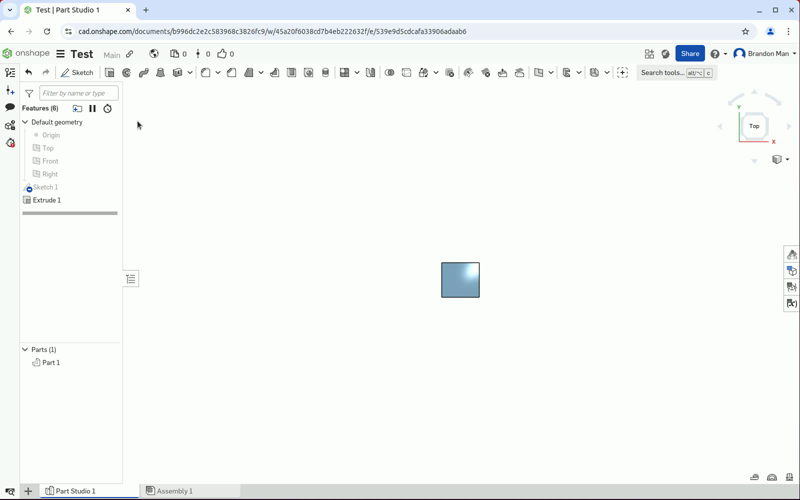
key(shift+h)
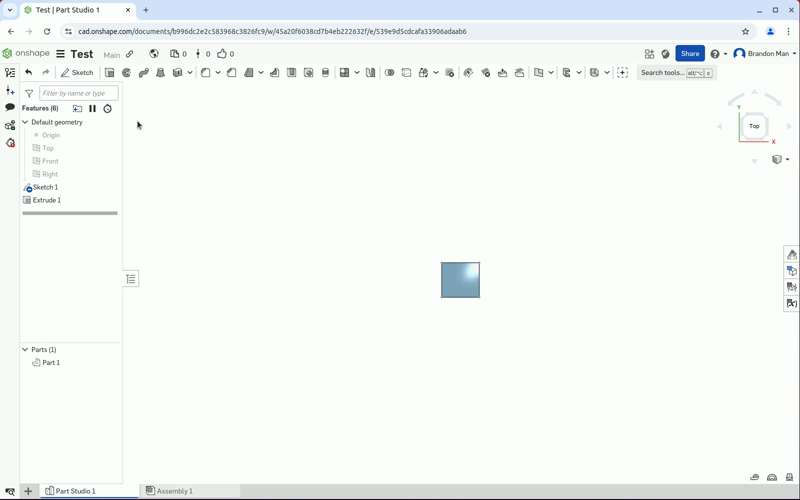
key(shift+h)
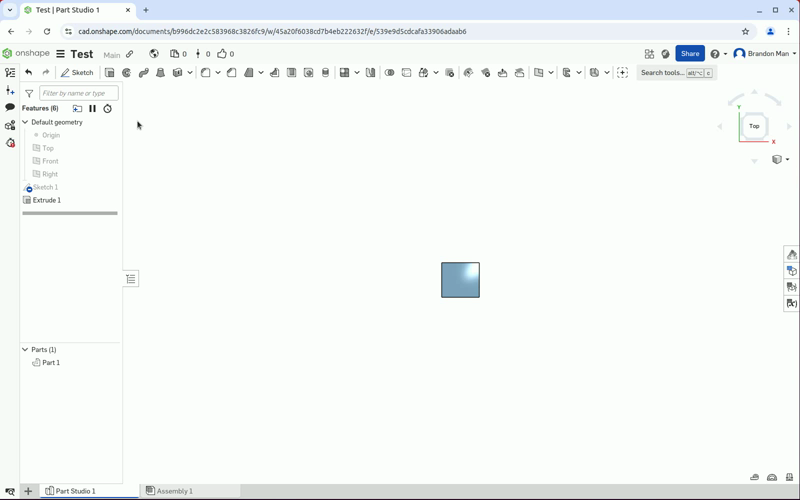
mouse_move(73, 189)
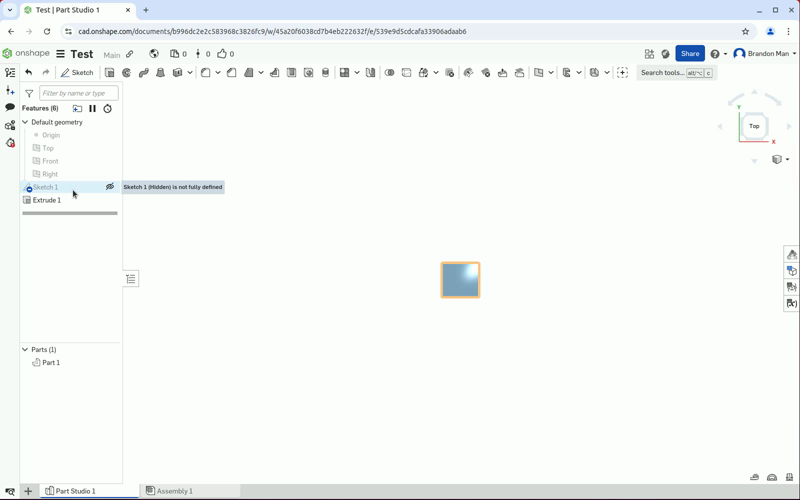
click(73, 189)
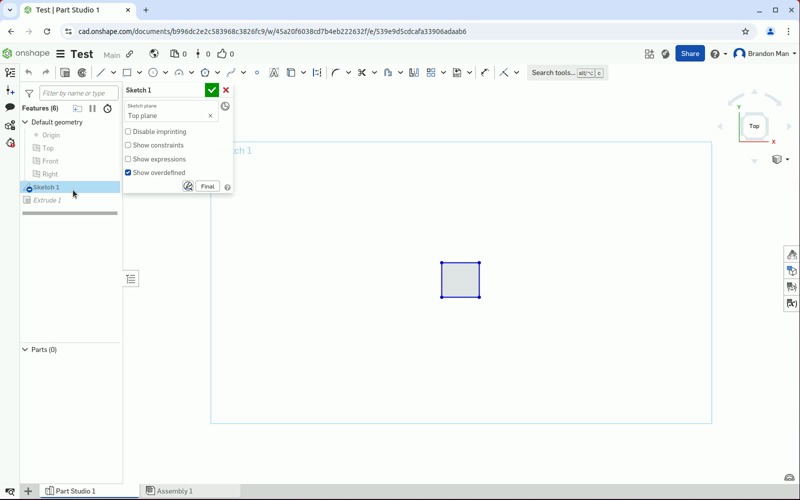
mouse_move(229, 92)
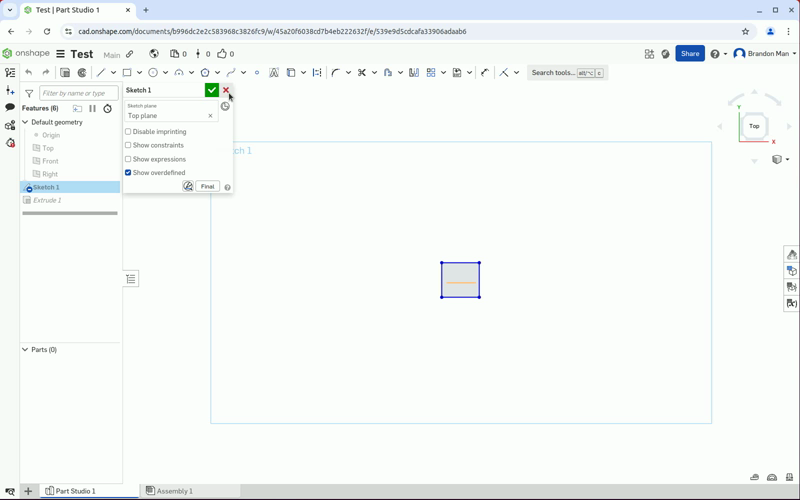
click(229, 92)
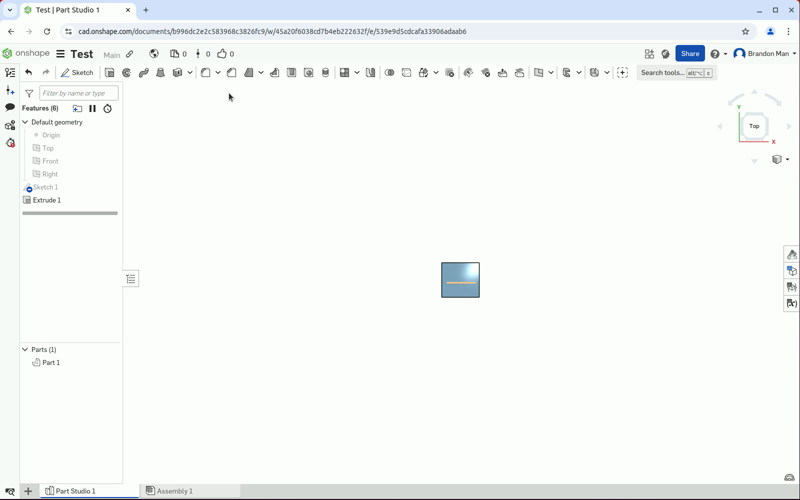
mouse_move(541, 75)
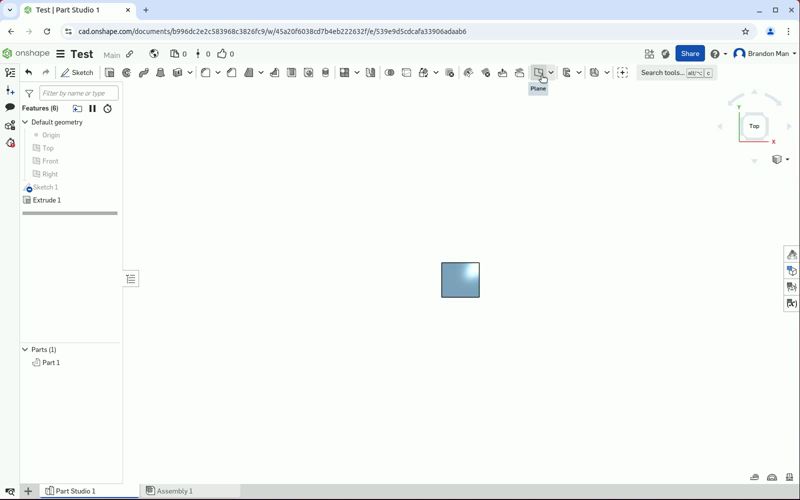
click(541, 75)
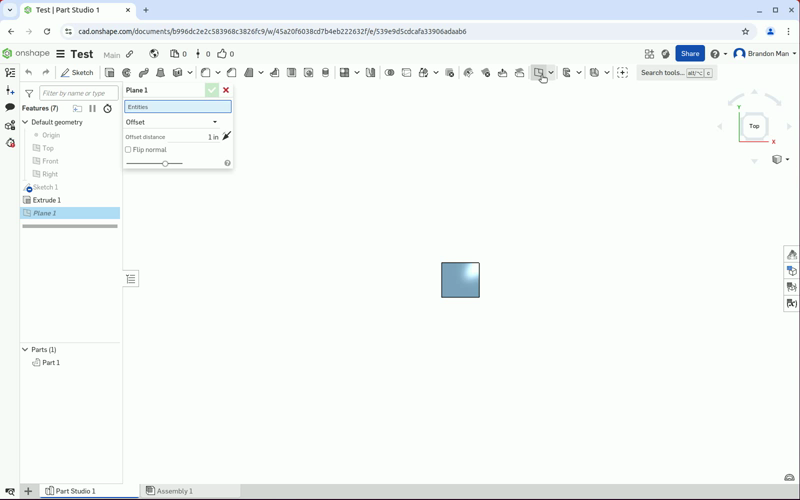
mouse_move(73, 150)
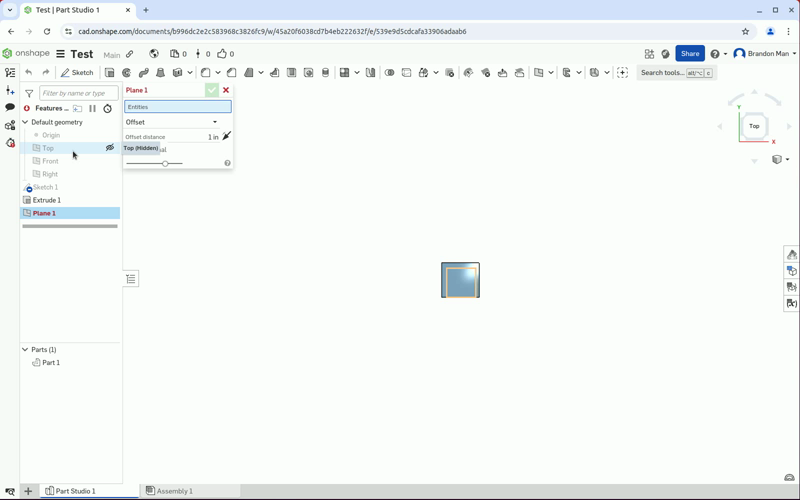
click(73, 150)
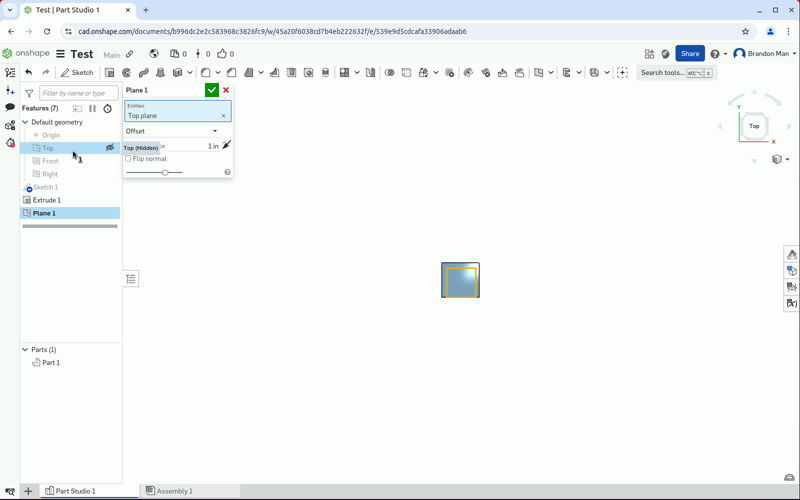
key(tab, 2)
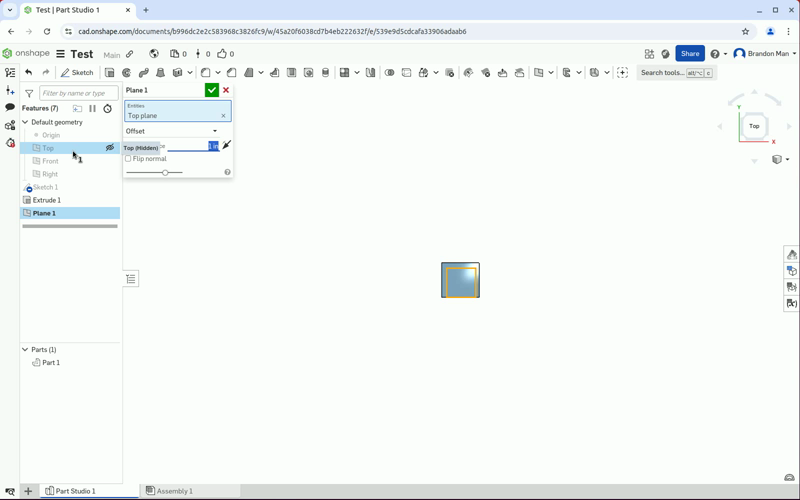
text(23.108)
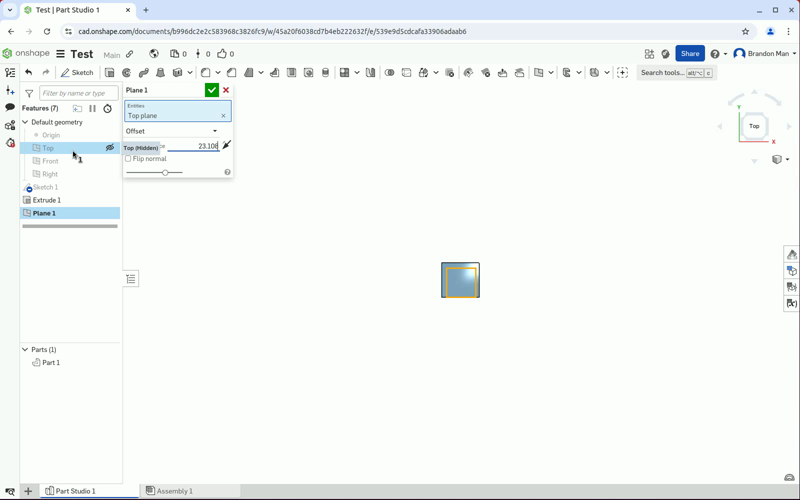
key(enter, 2)
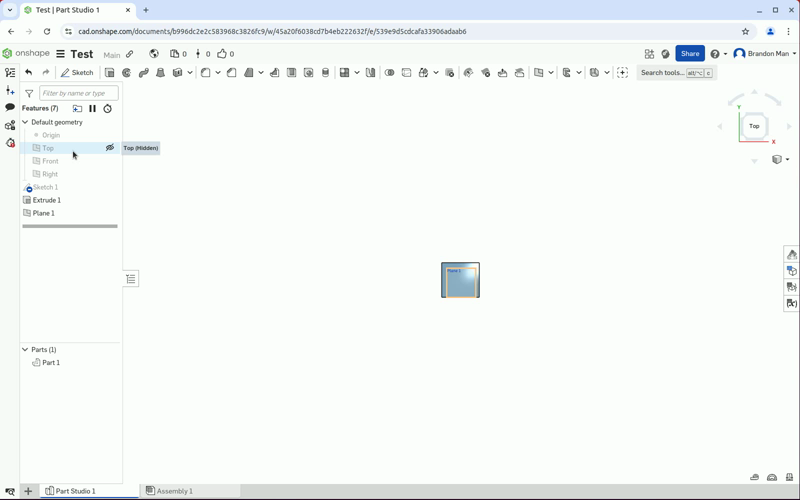
key(shift+s)
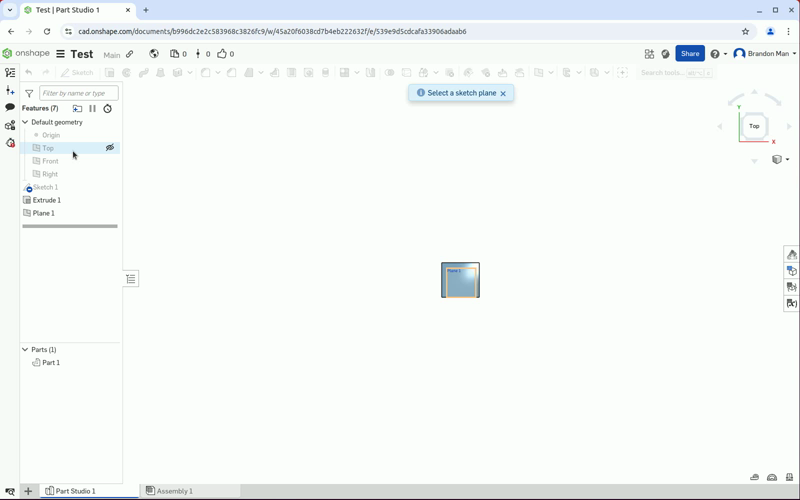
mouse_move(73, 215)
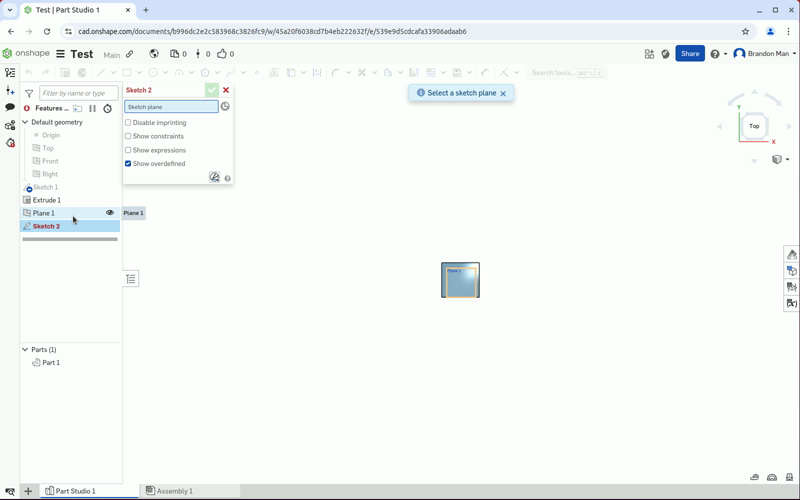
click(73, 215)
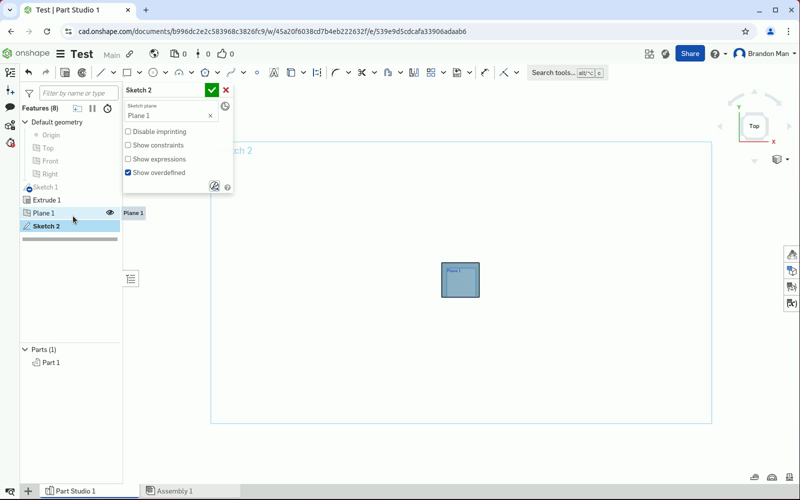
mouse_move(73, 352)
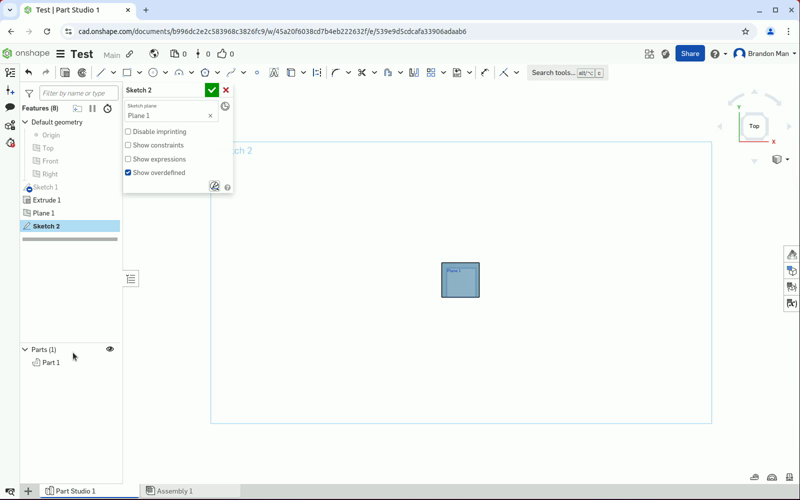
key(y)
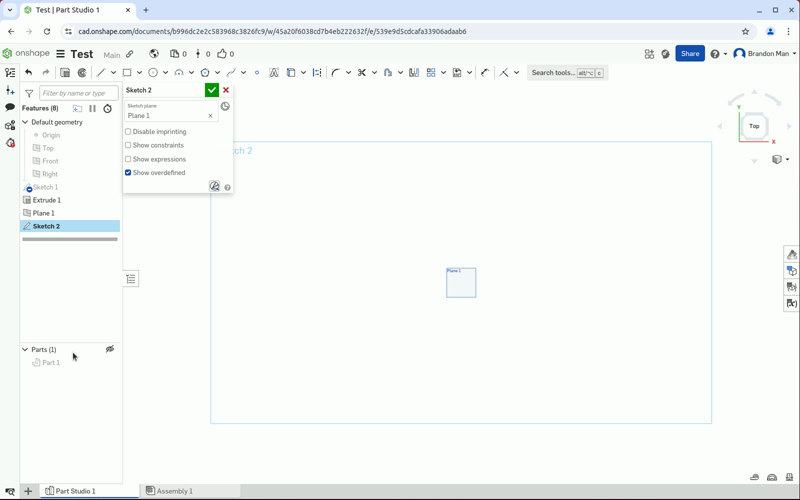
key(l)
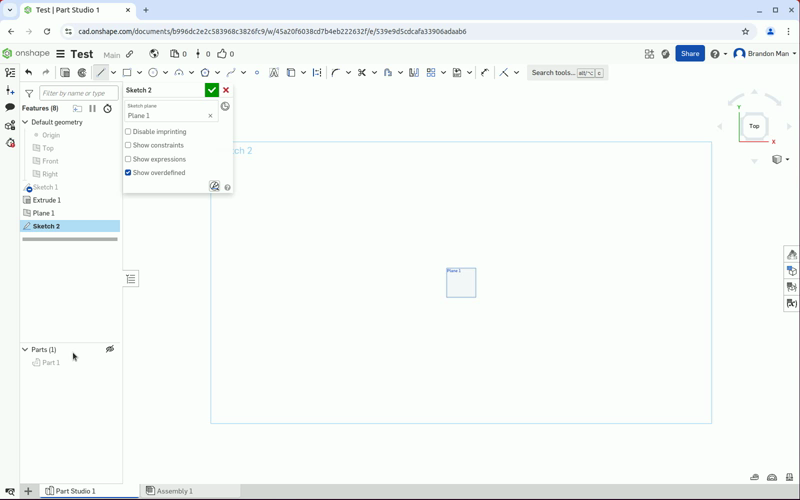
key_down(shift)
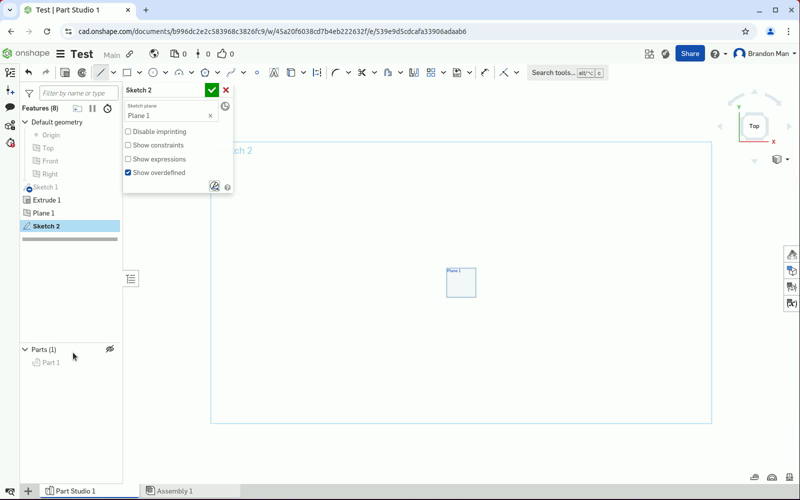
mouse_move(445, 293)
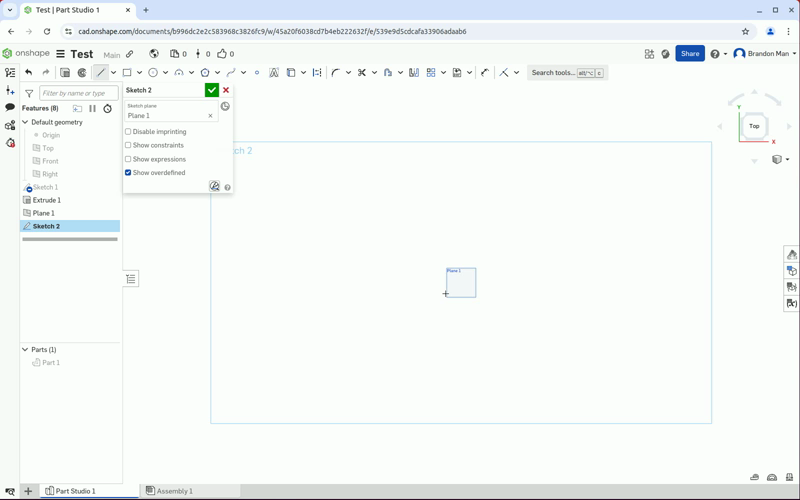
click(445, 293)
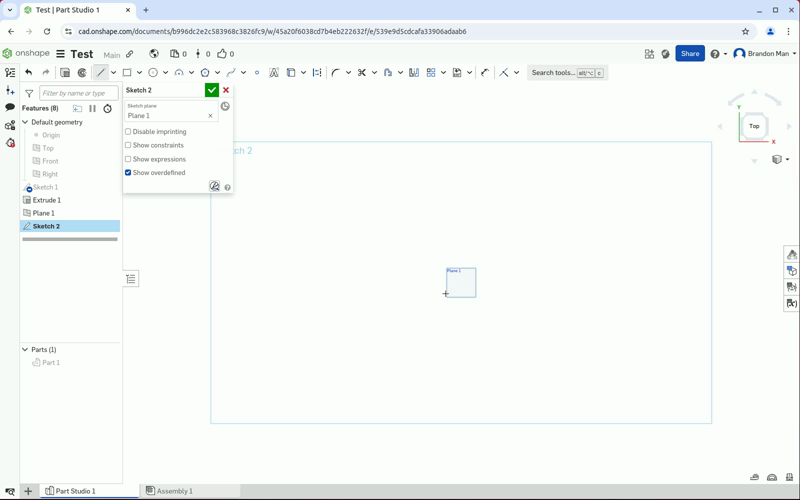
key_up(shift)
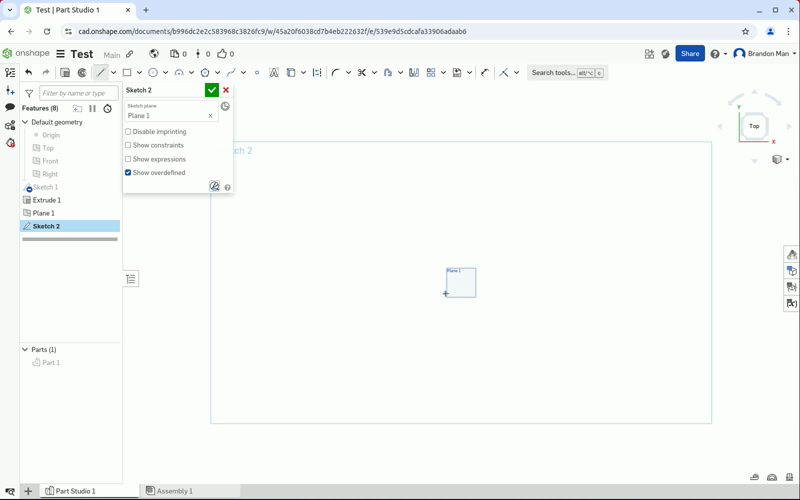
key_down(shift)
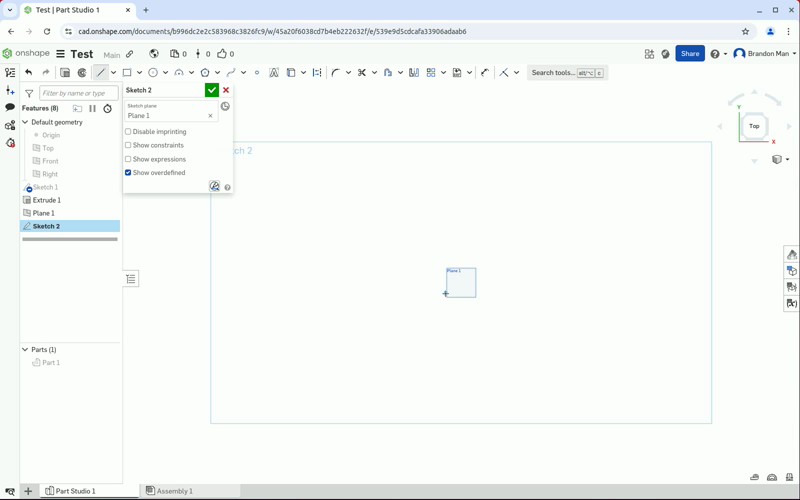
mouse_move(475, 293)
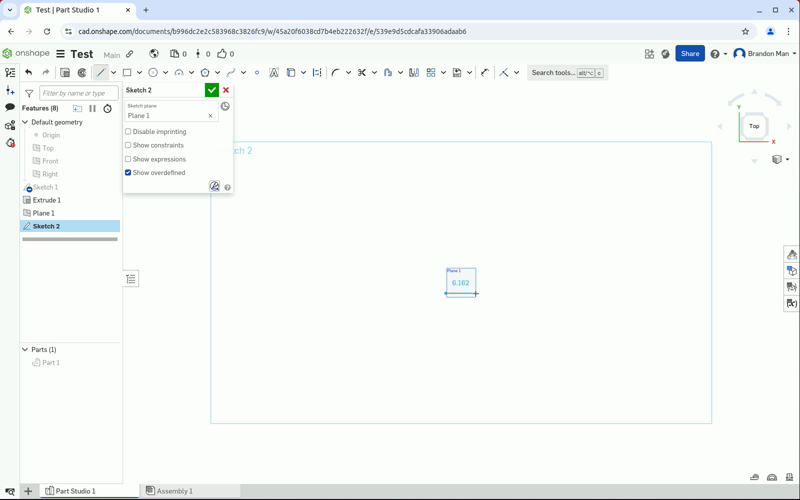
mouse_move(475, 293)
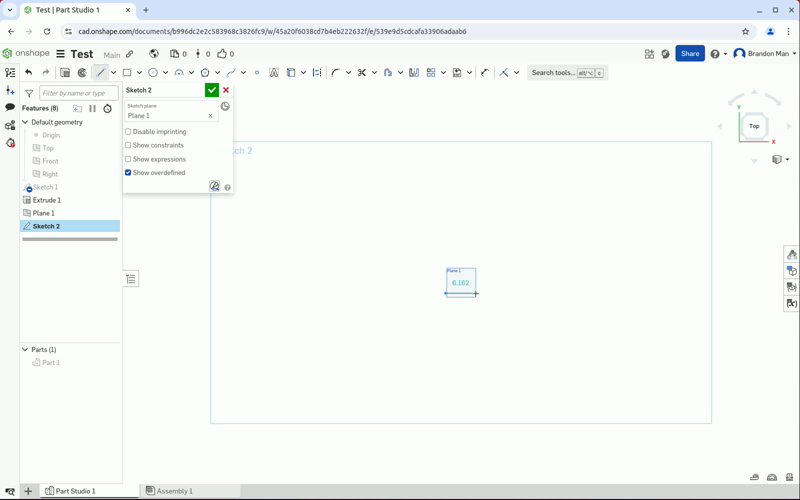
click(475, 293)
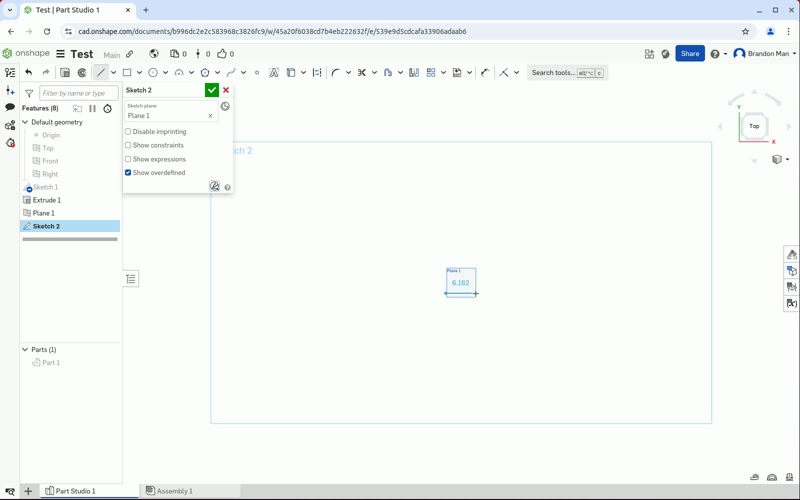
key_up(shift)
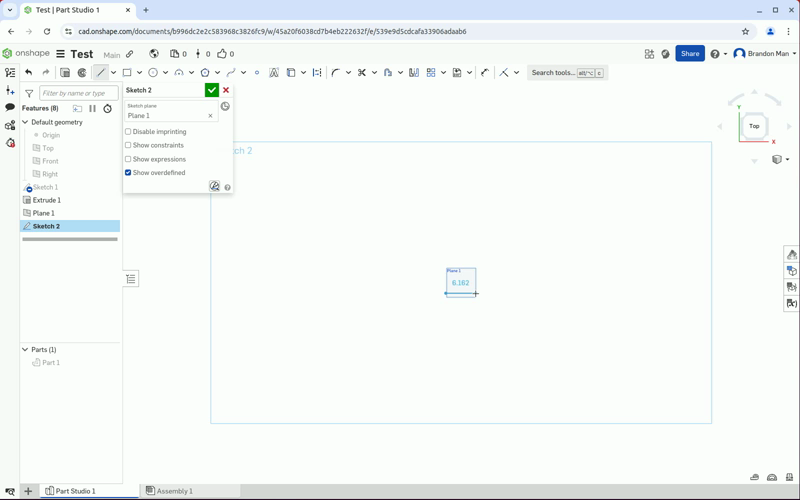
key_down(shift)
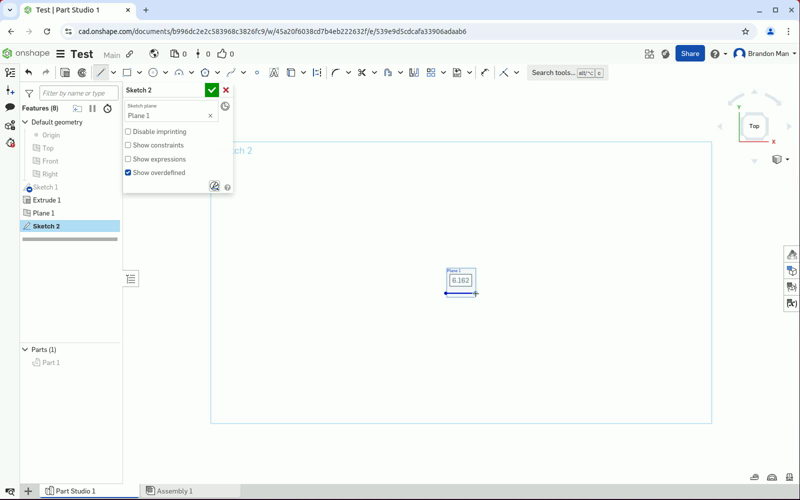
mouse_move(505, 293)
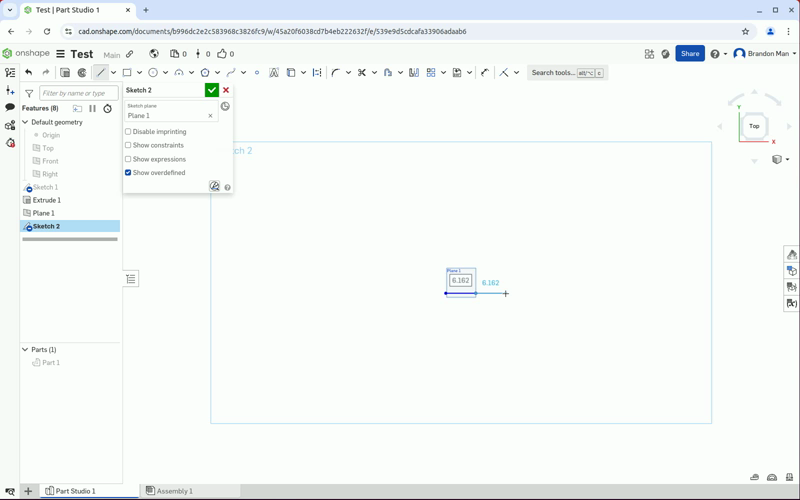
mouse_move(475, 266)
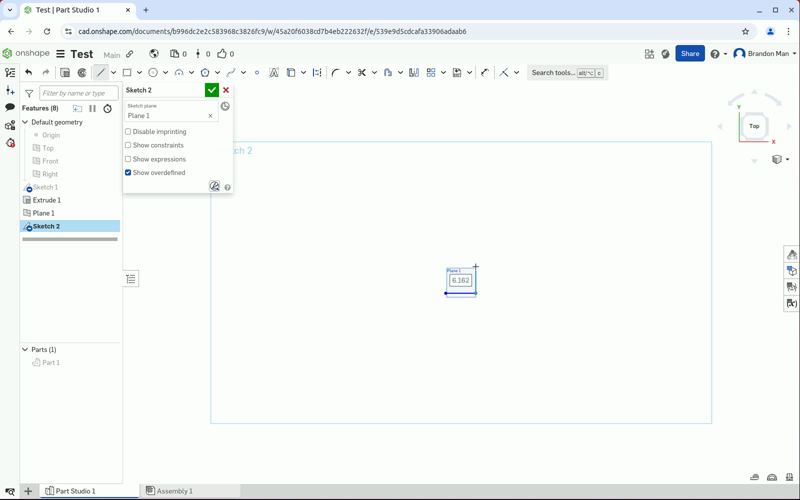
click(475, 266)
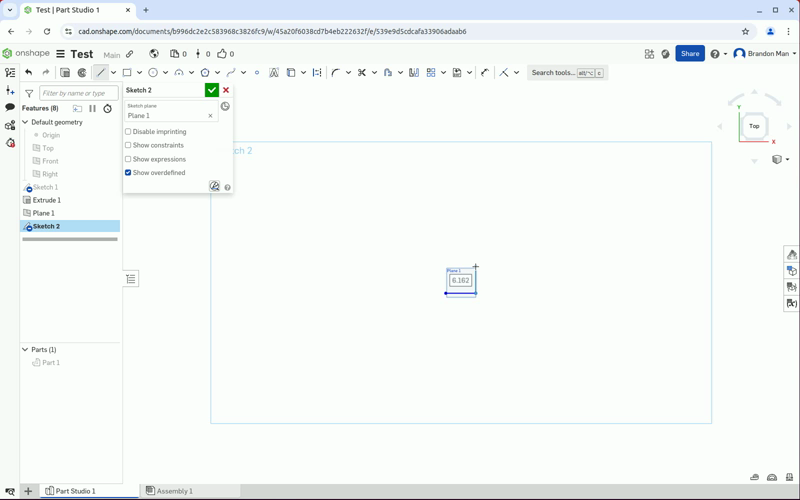
key_up(shift)
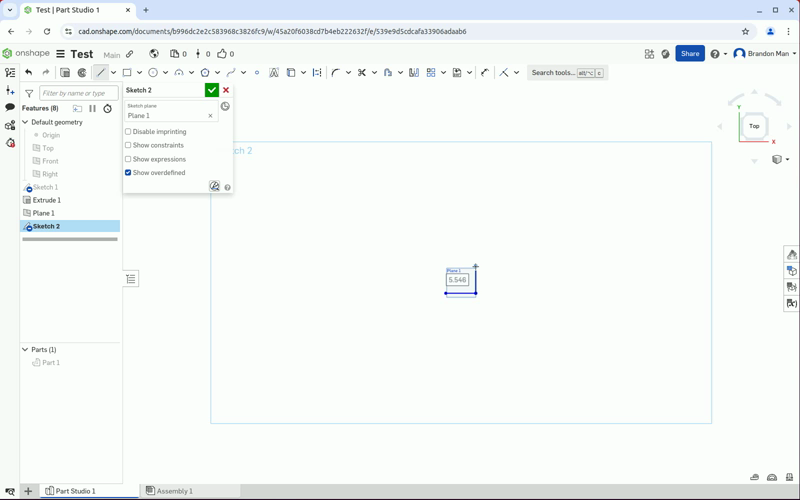
key_down(shift)
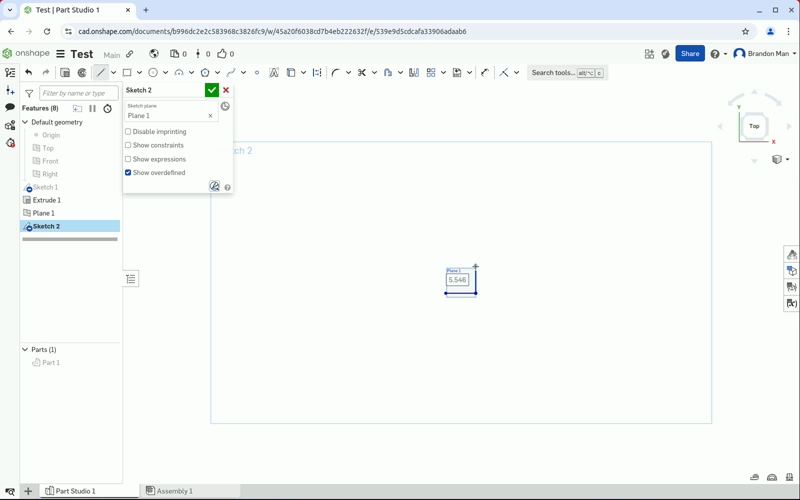
mouse_move(505, 266)
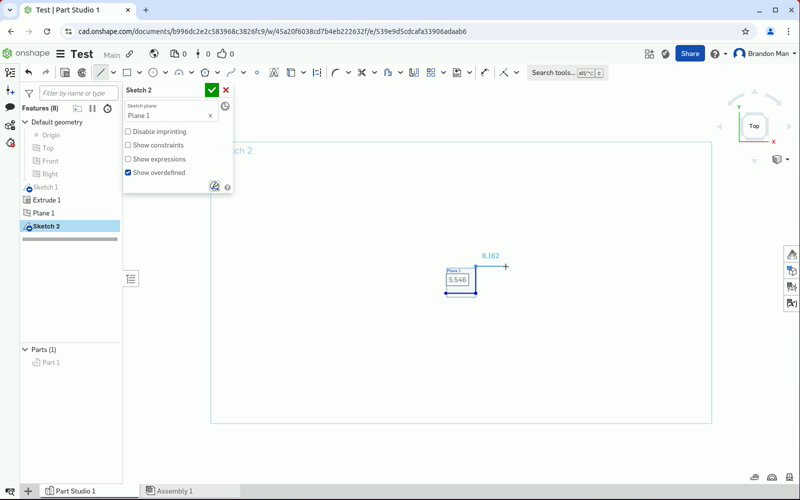
mouse_move(445, 266)
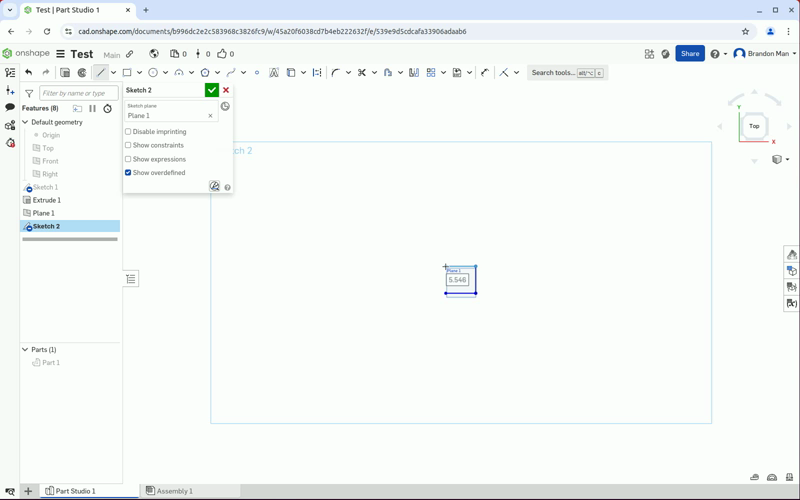
click(445, 266)
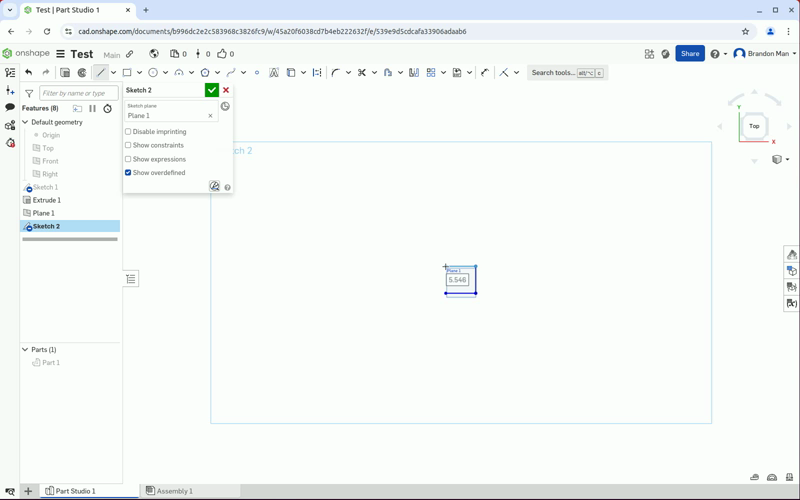
key_up(shift)
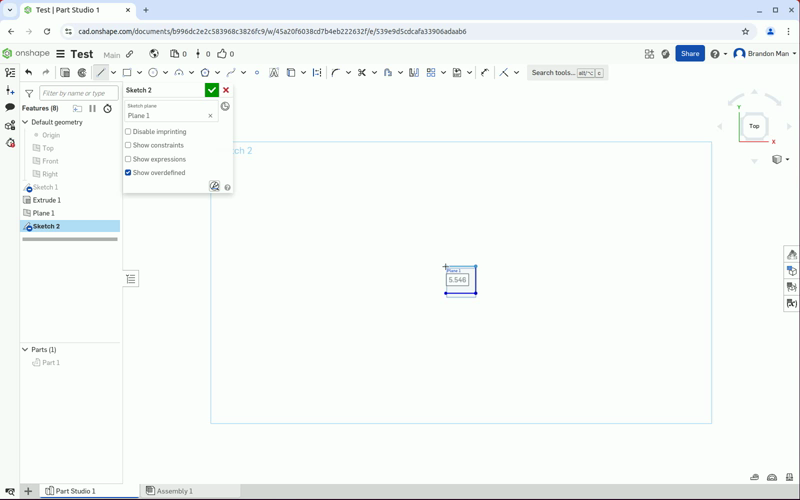
mouse_move(475, 266)
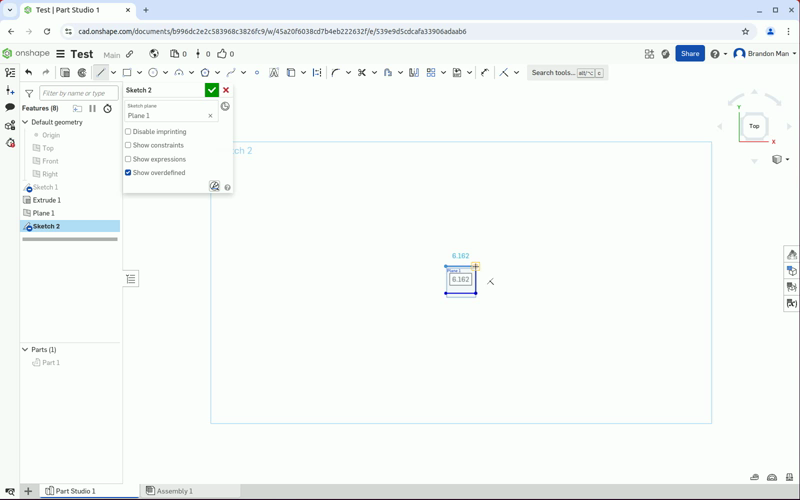
key_down(shift)
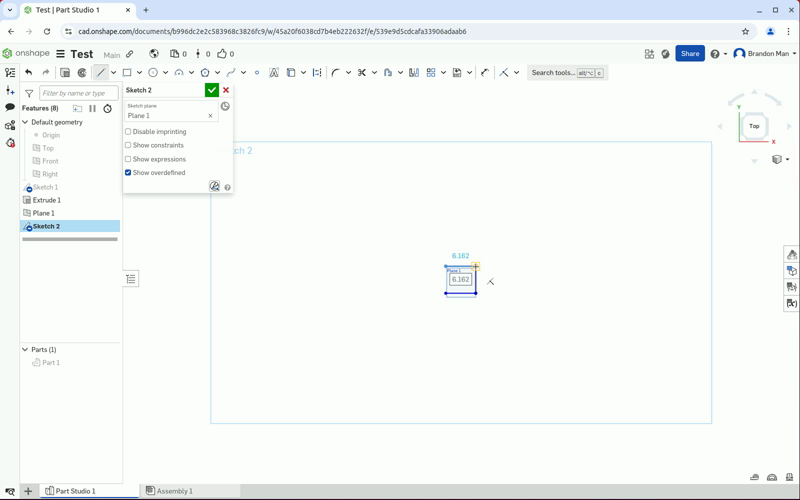
mouse_move(445, 293)
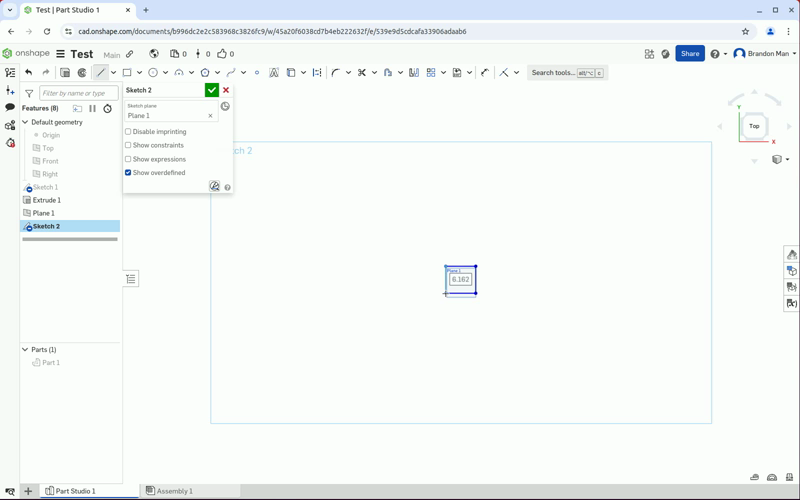
key_up(shift)
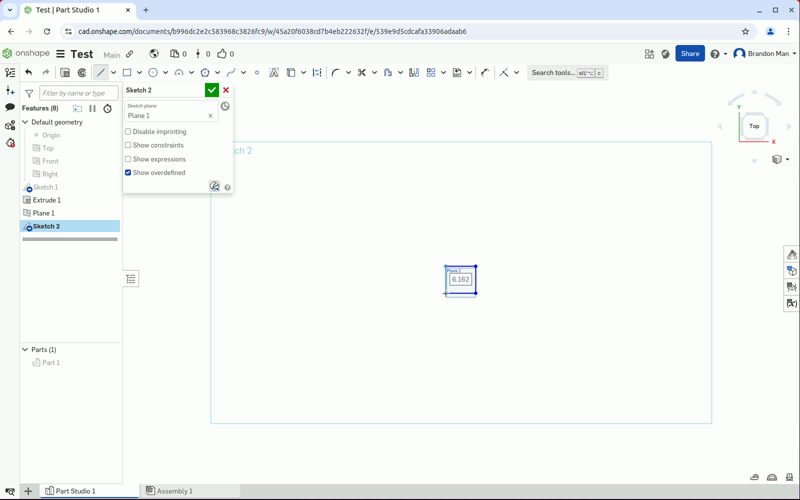
click(445, 293)
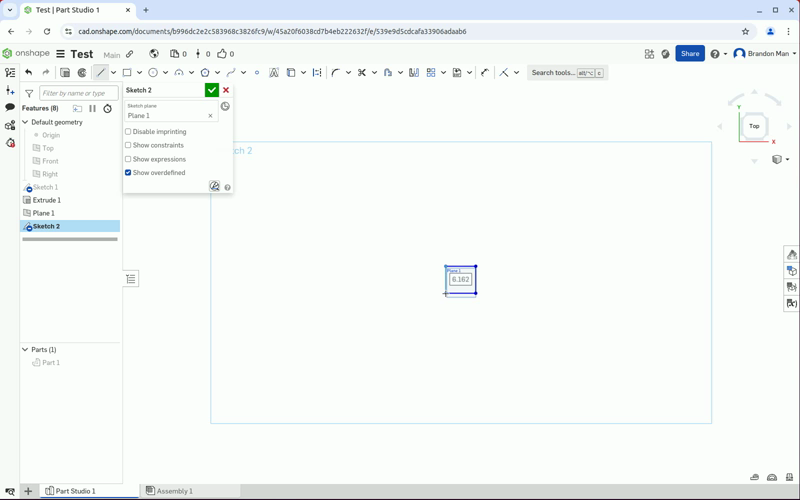
key(esc)
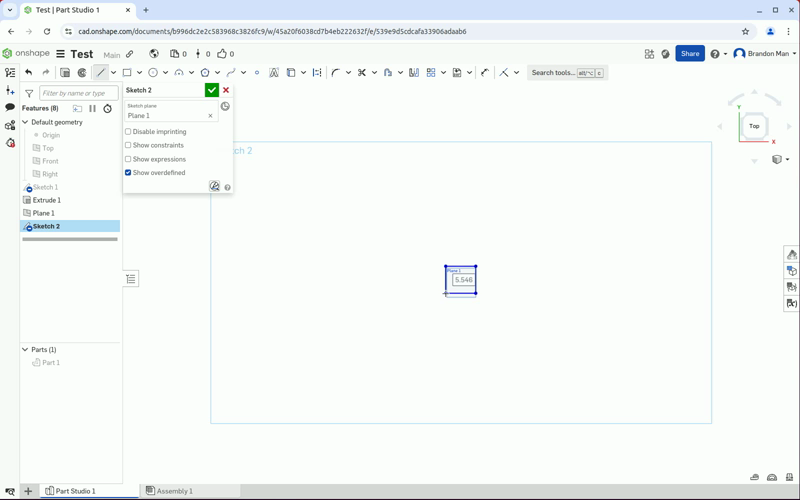
mouse_move(461, 266)
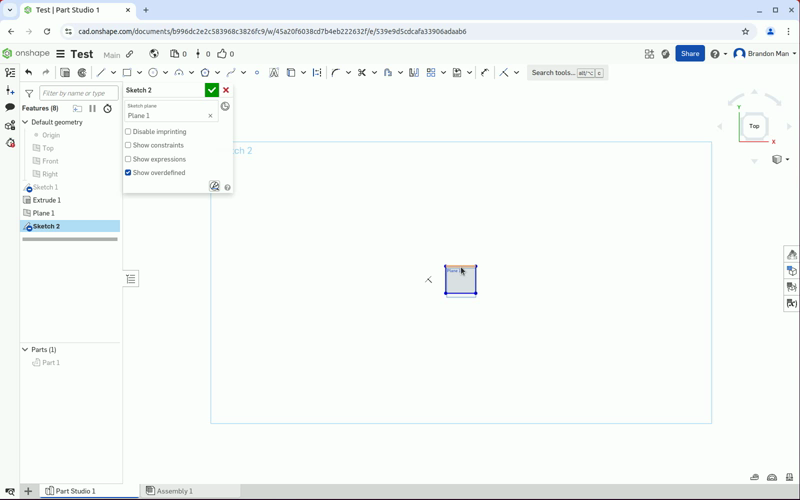
scroll(6)
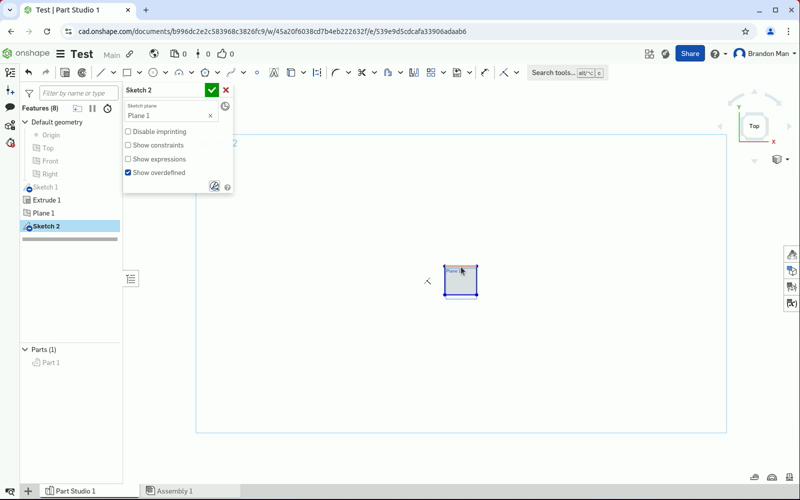
scroll(6)
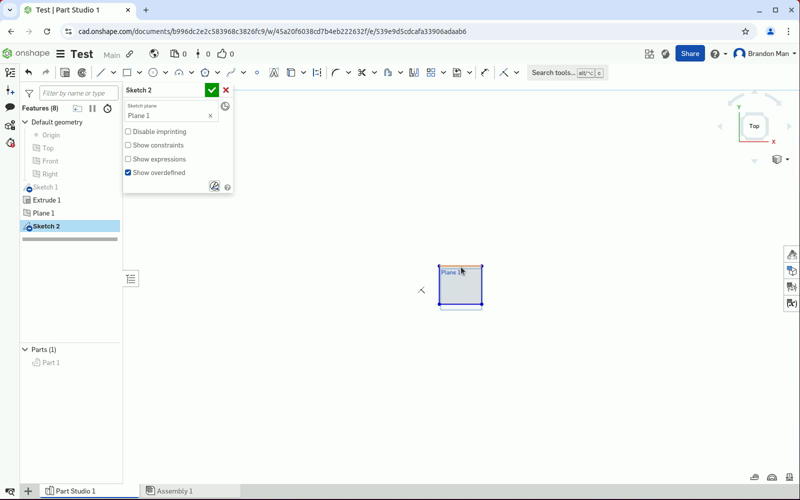
scroll(6)
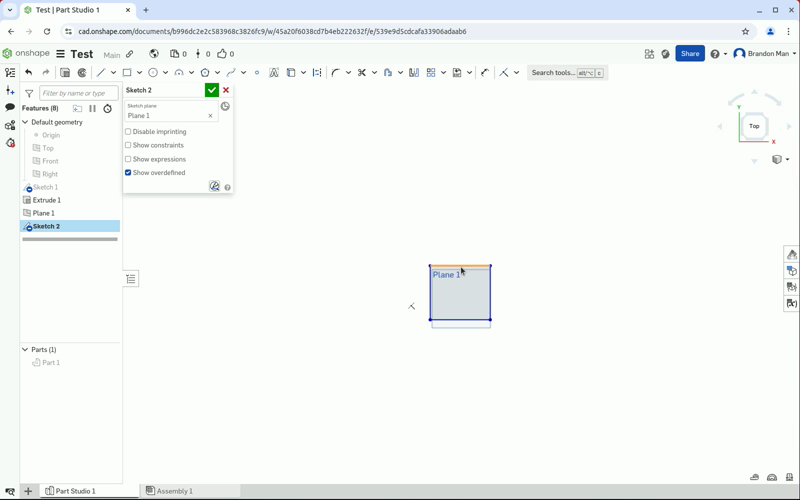
scroll(6)
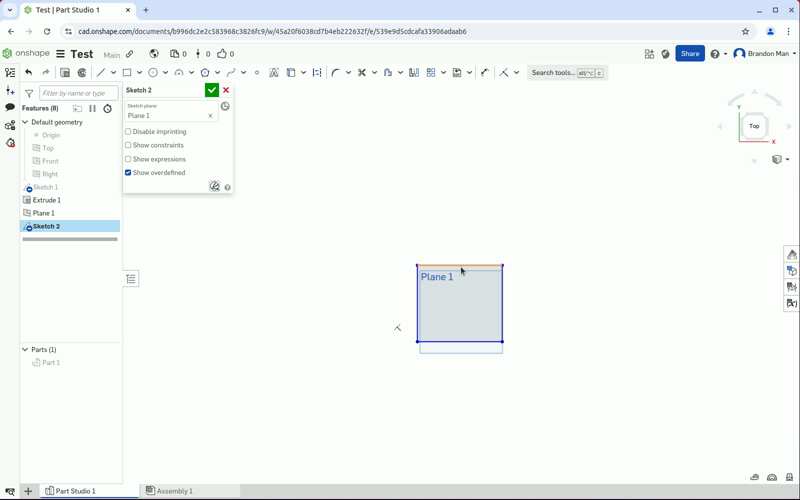
scroll(6)
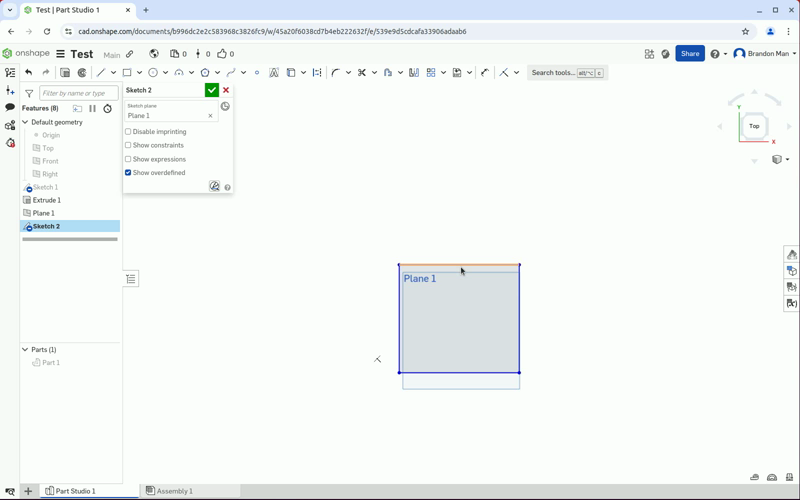
scroll(6)
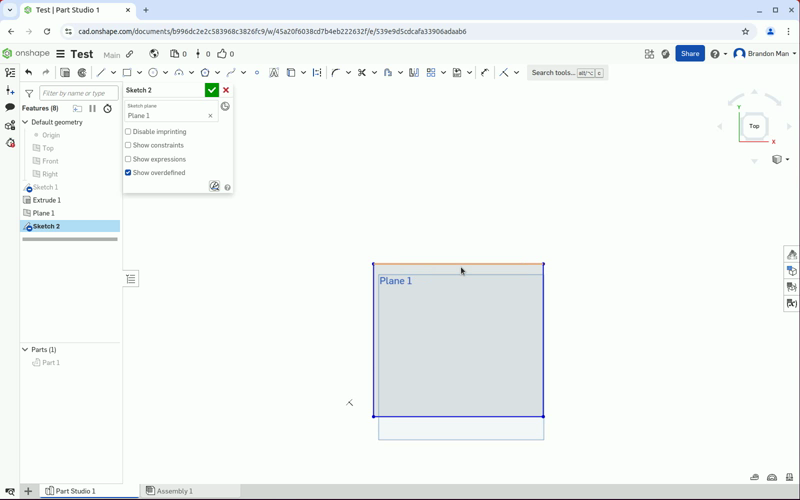
scroll(6)
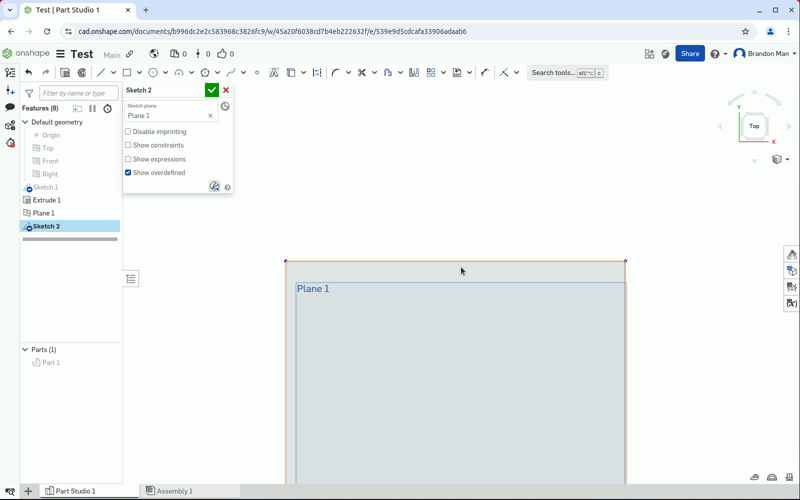
click(461, 266)
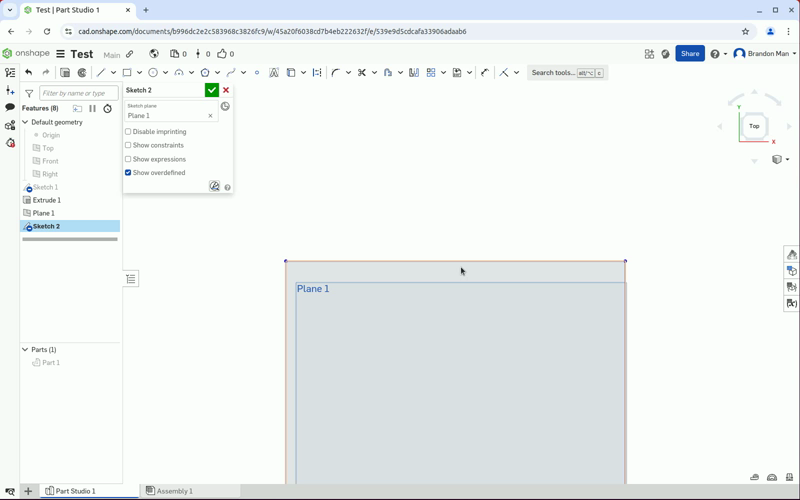
scroll(-6)
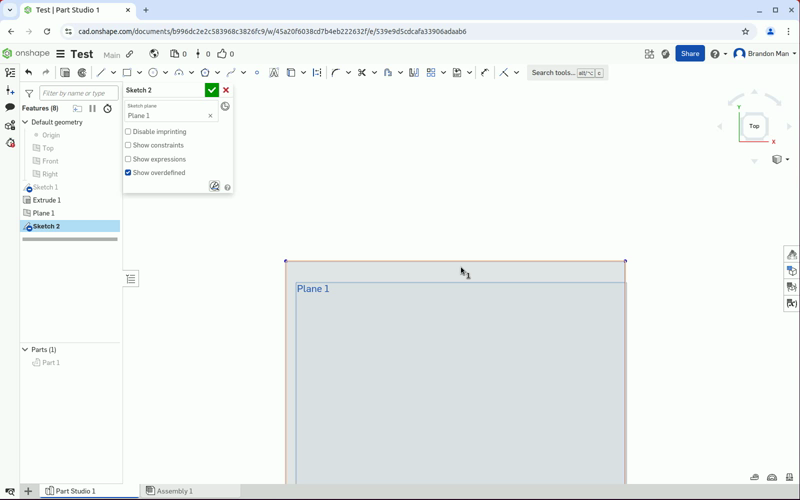
scroll(-6)
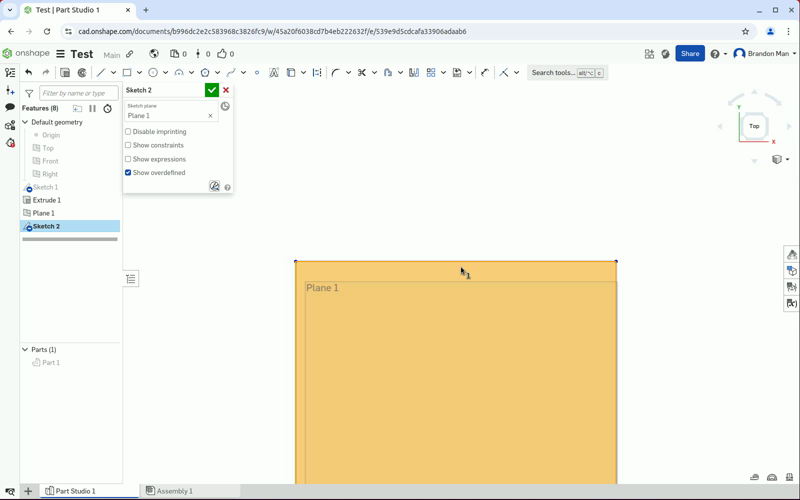
scroll(-6)
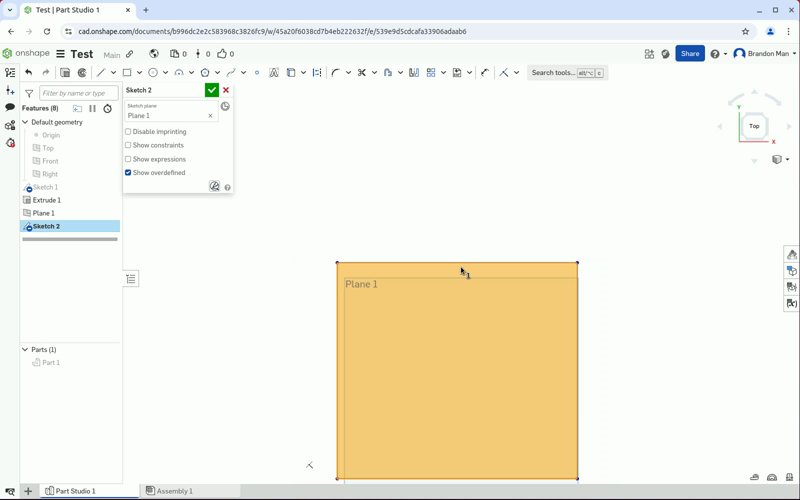
scroll(-6)
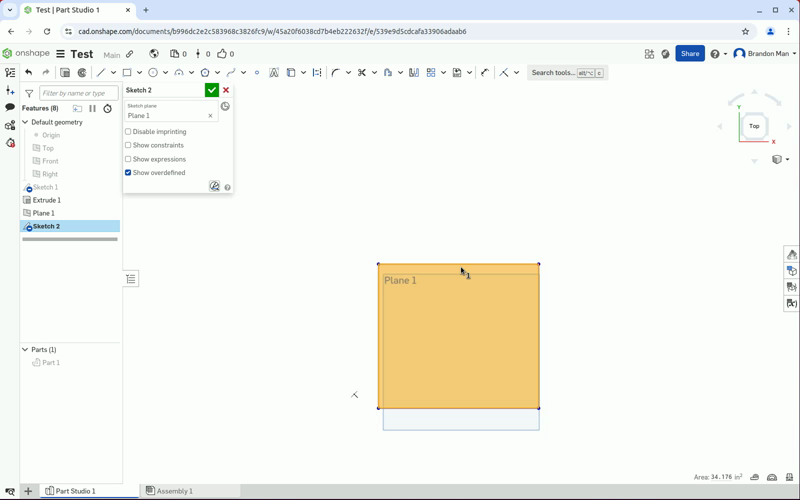
scroll(-6)
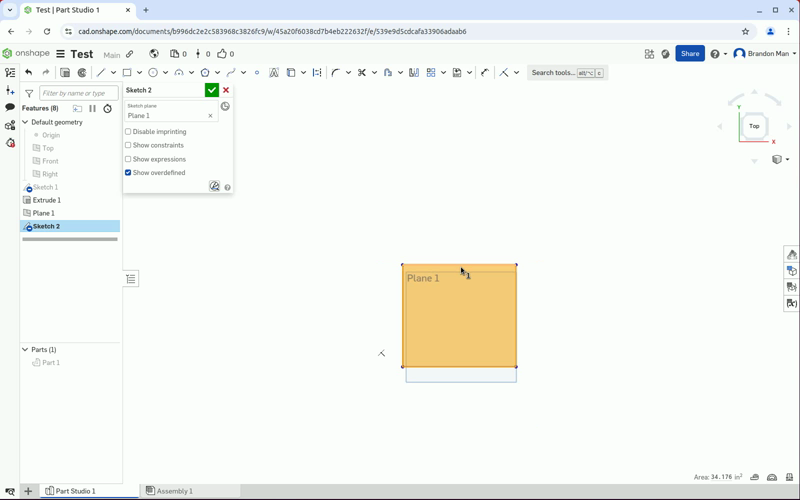
scroll(-6)
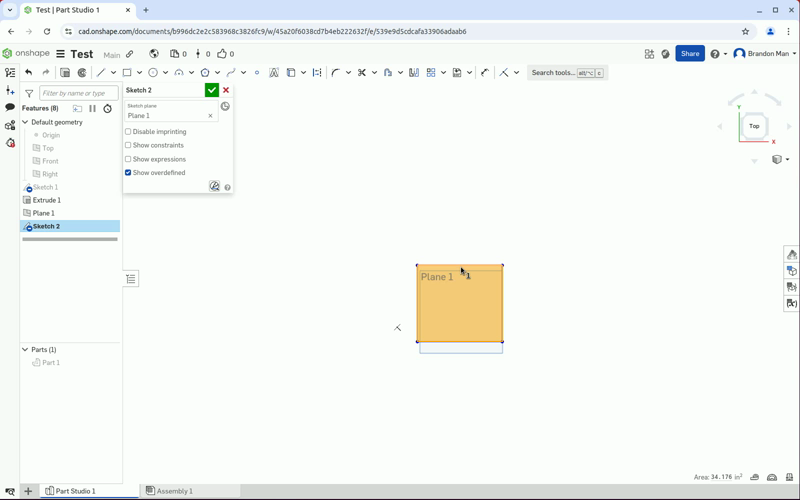
scroll(-6)
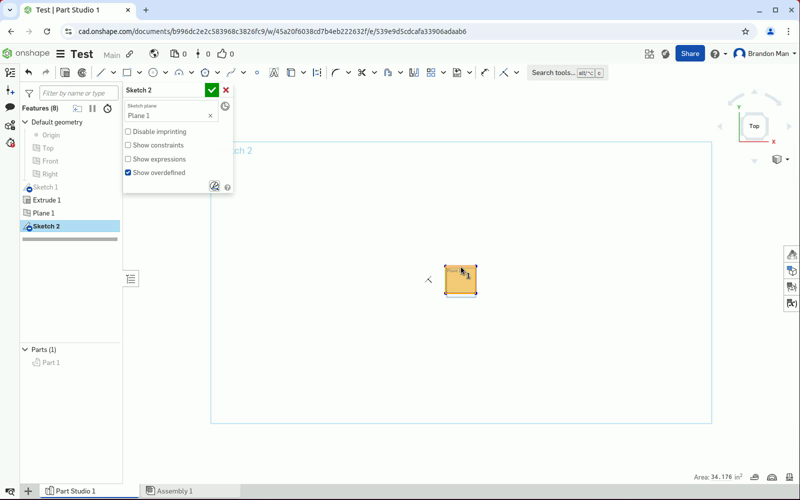
mouse_move(73, 352)
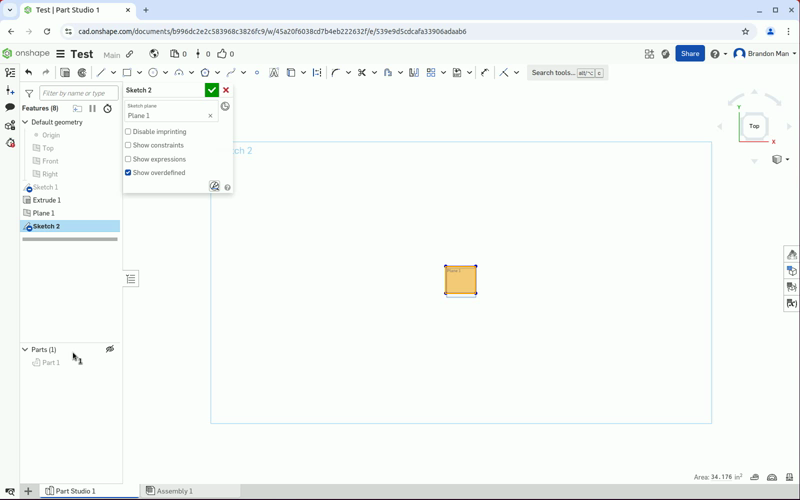
key(shift+y)
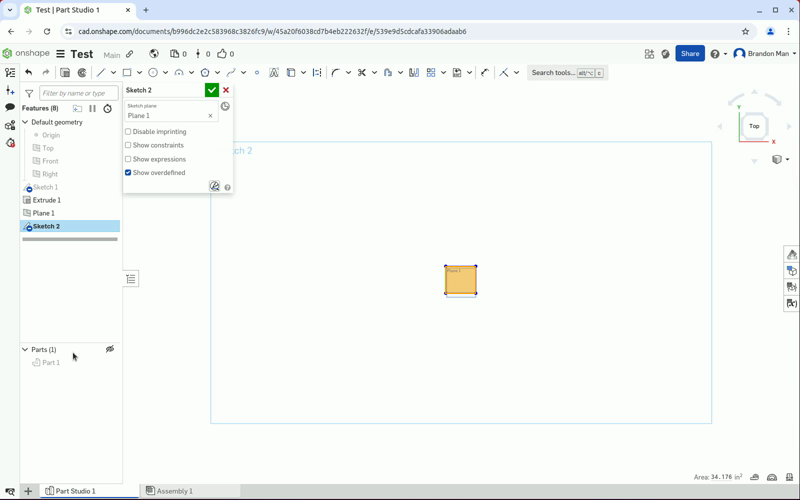
key(shift+e)
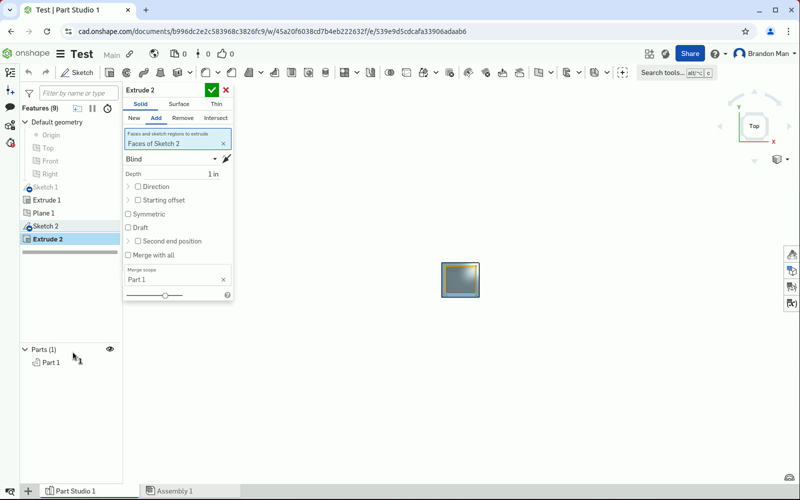
mouse_move(143, 106)
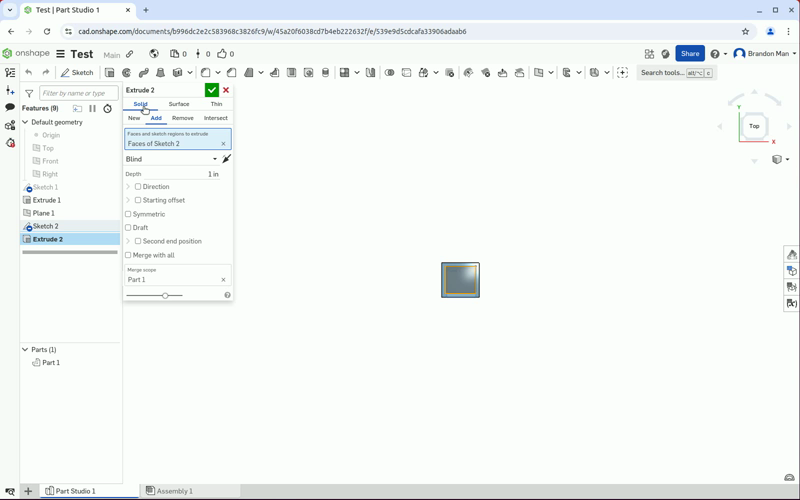
click(143, 106)
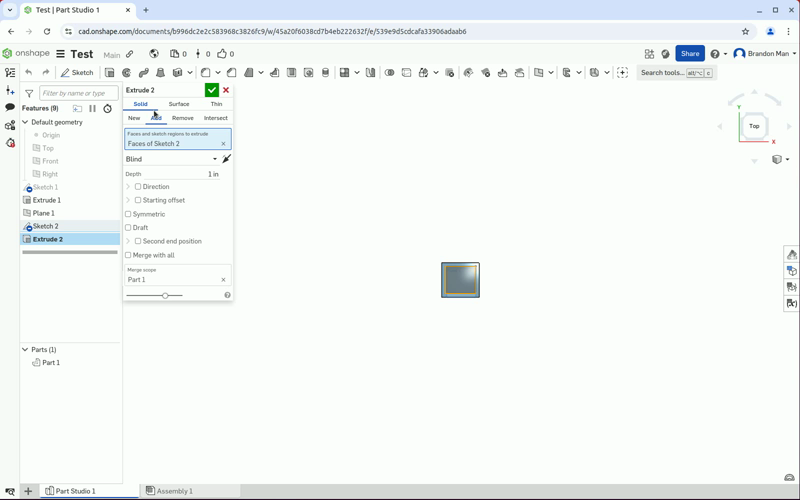
mouse_move(186, 120)
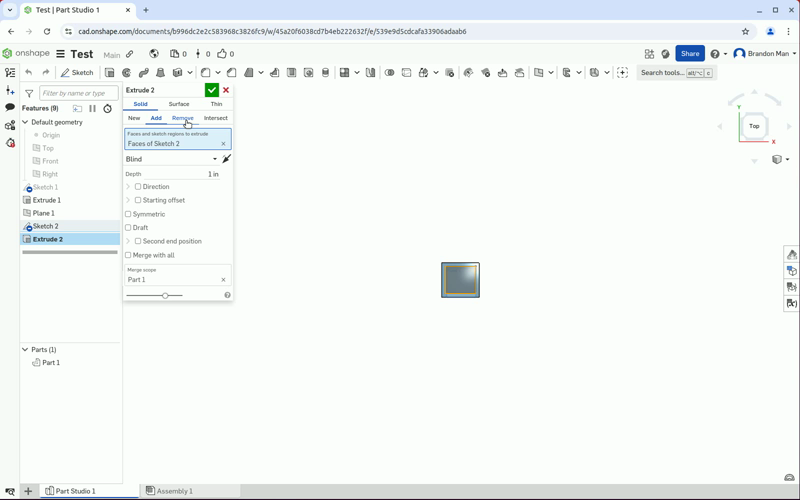
click(186, 120)
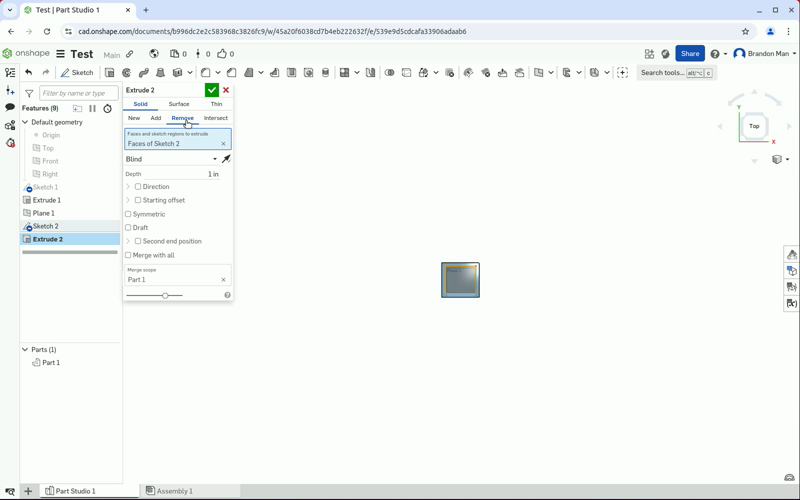
key(tab, 4)
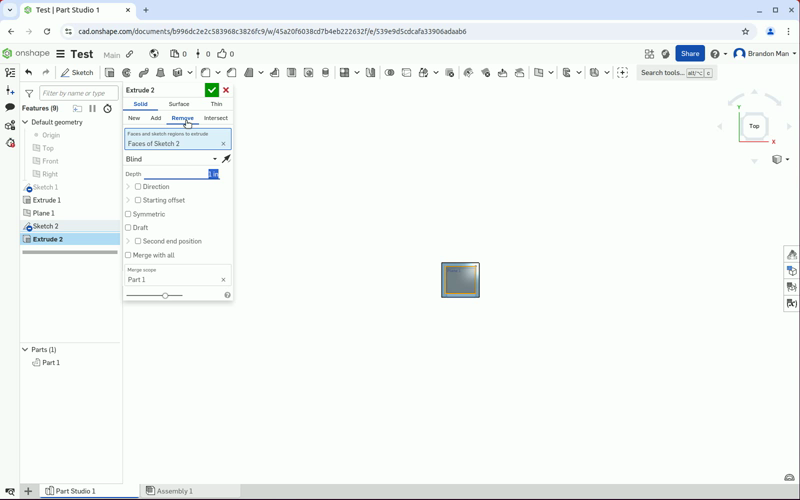
text(23.108)
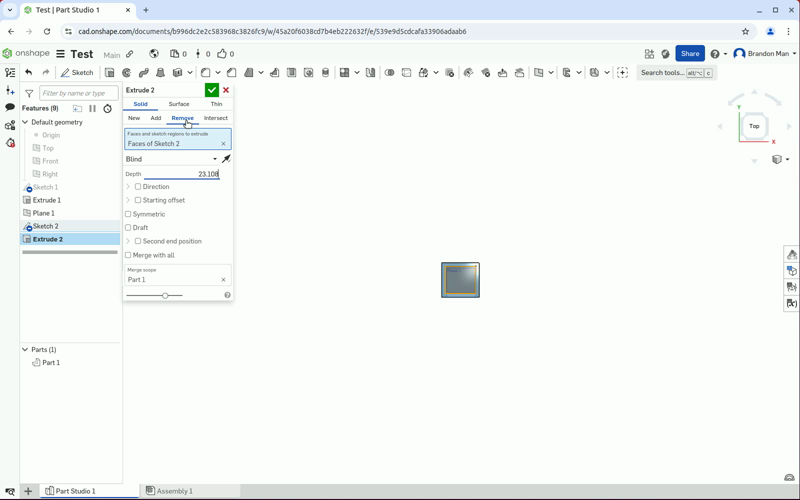
key(tab, 6)
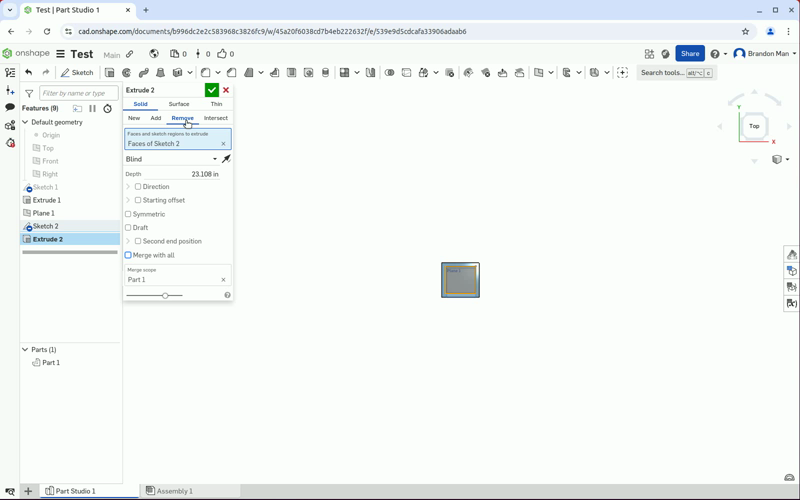
key(space)
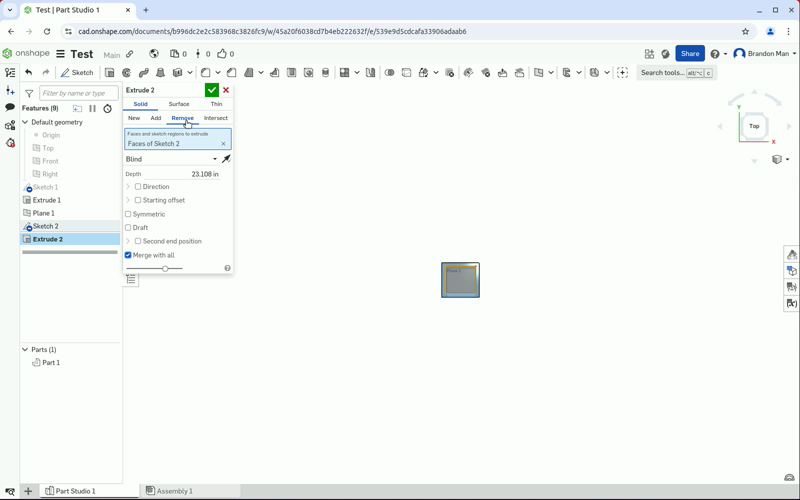
key(enter)
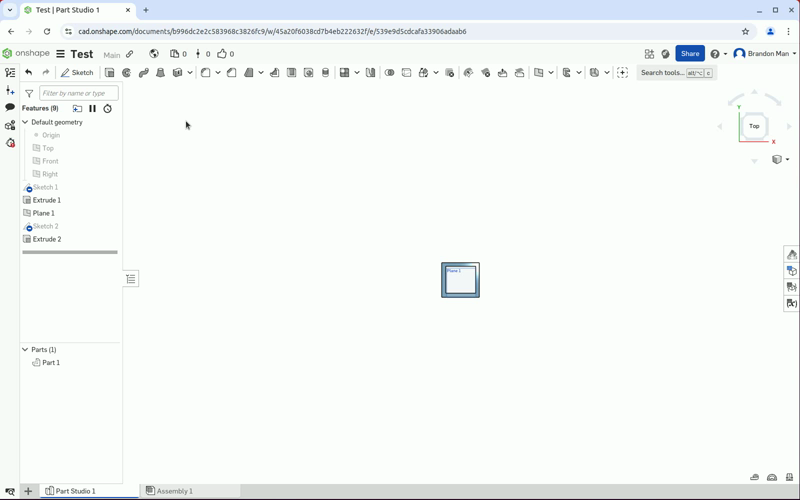
key(shift+h)
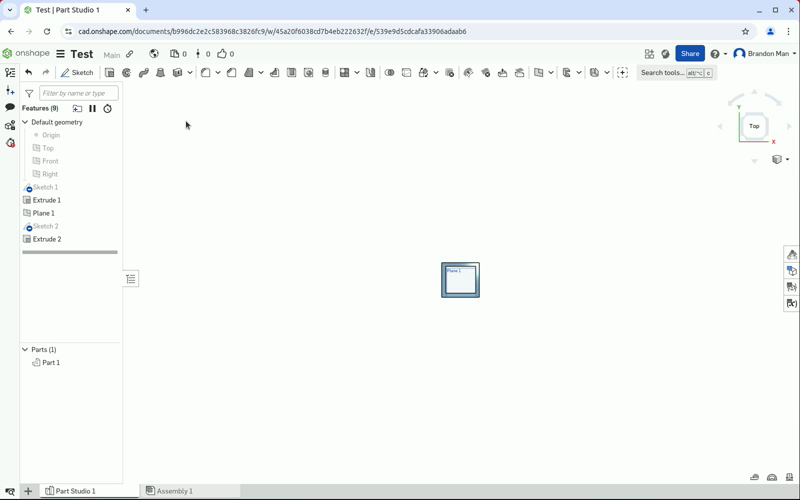
key(shift+h)
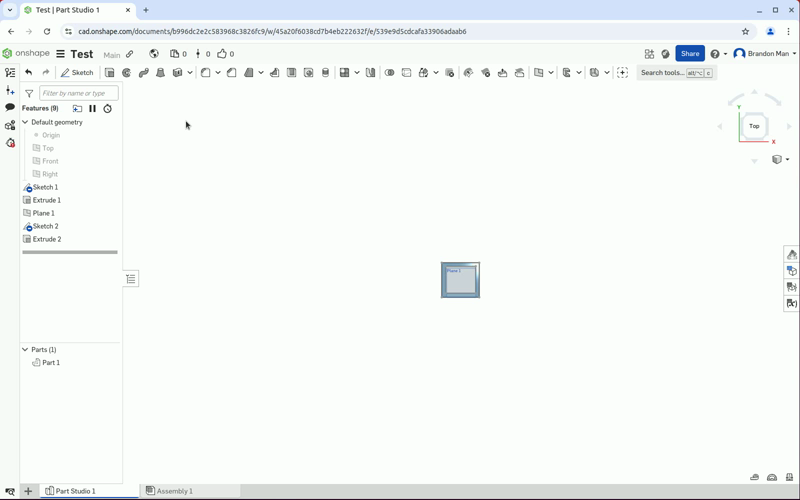
key(shift+7)
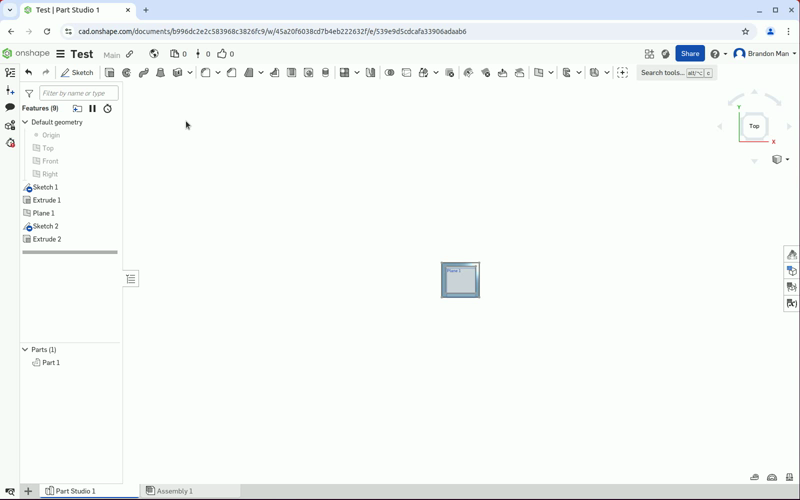
key(up, 3)
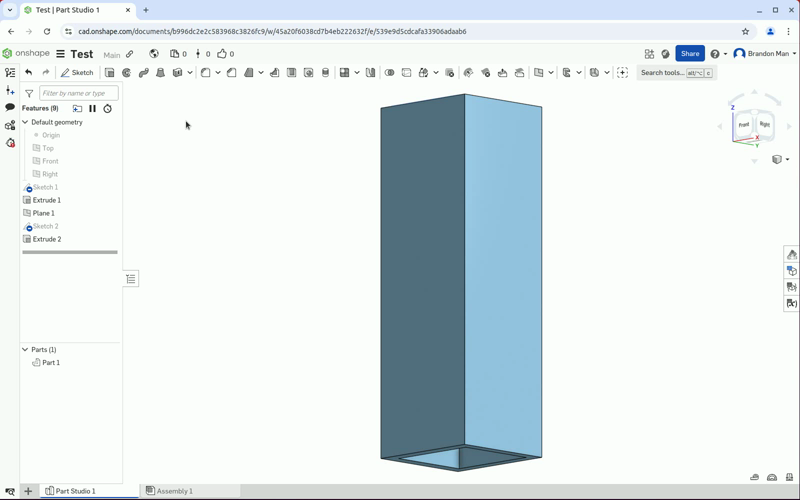
key(left, 3)
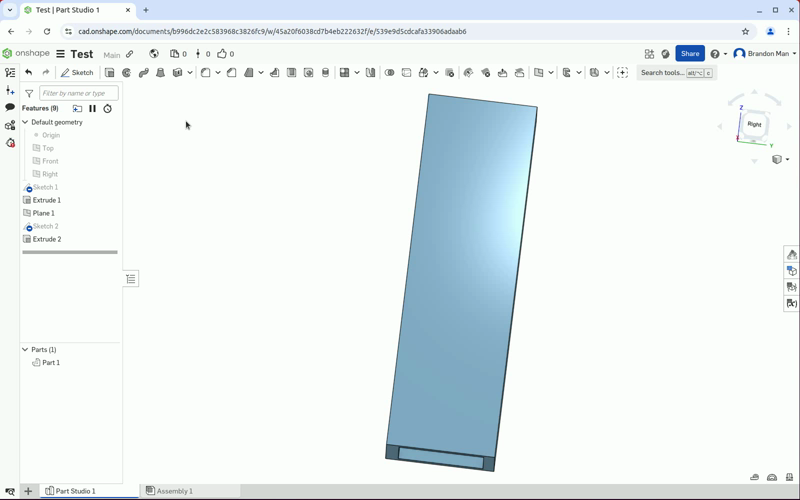
key(right, 3)
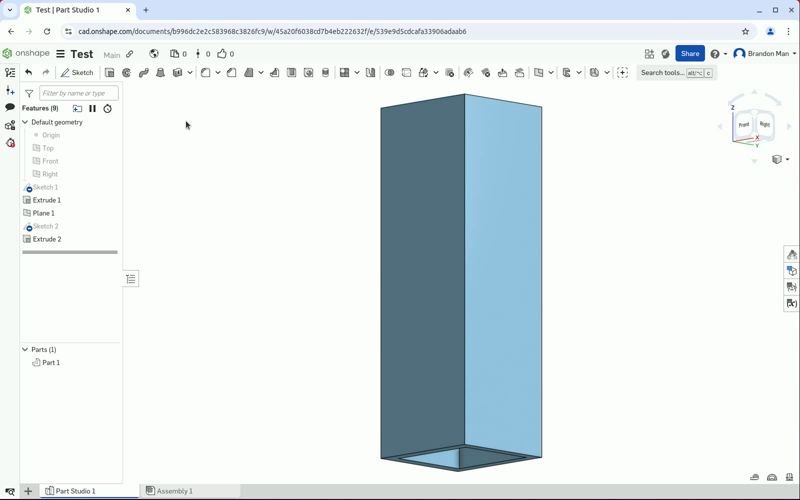
key(down, 3)
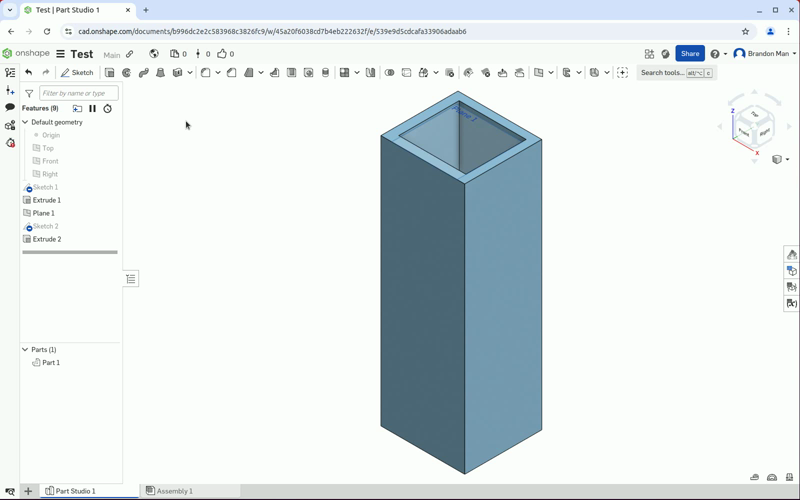
mouse_move(73, 189)
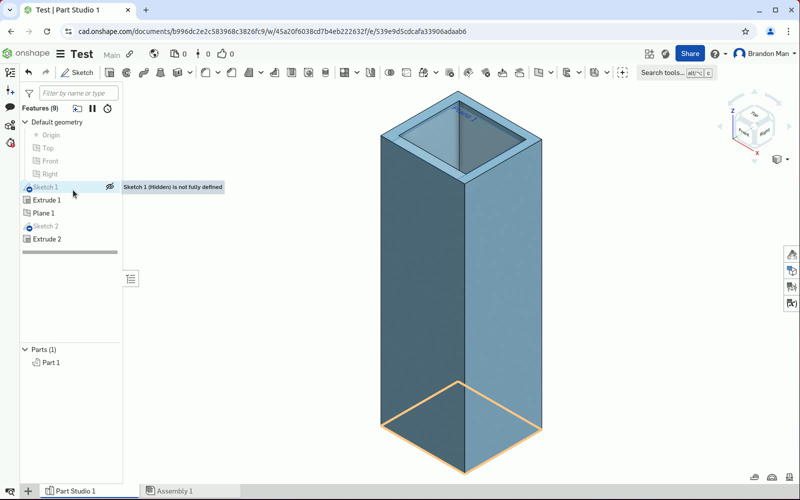
click(73, 189)